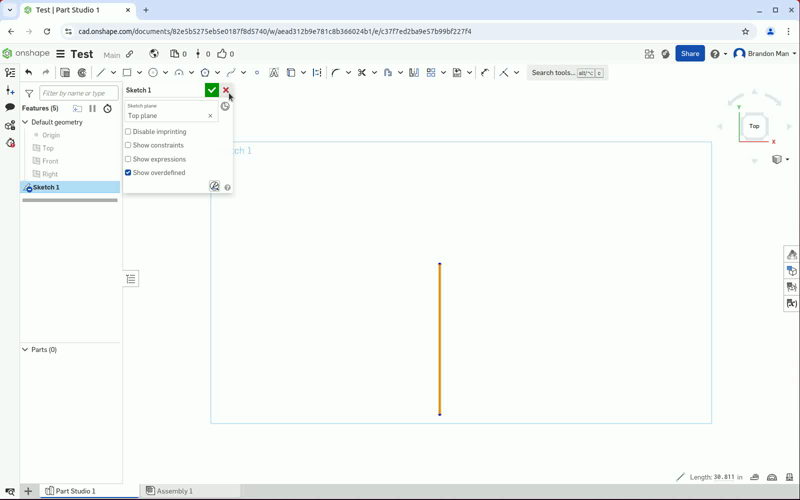
key(shift+h)
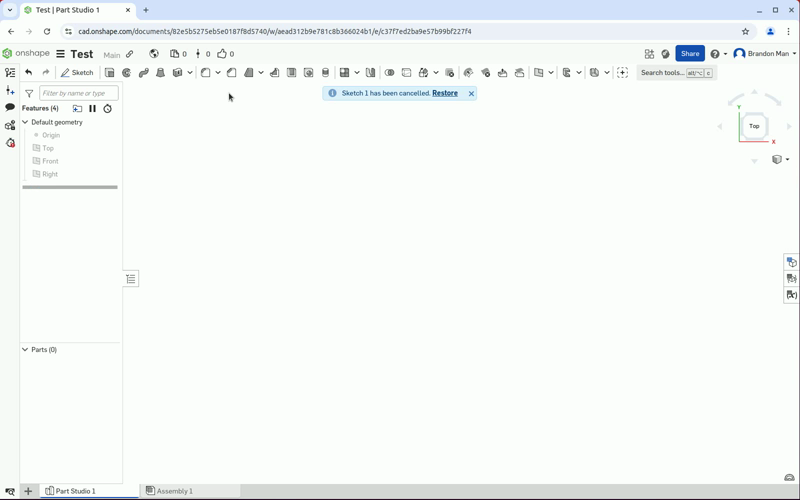
mouse_move(73, 352)
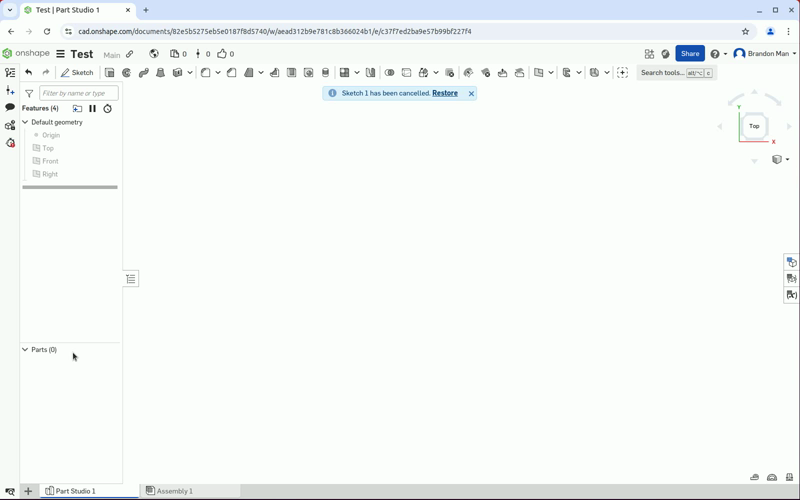
key(y)
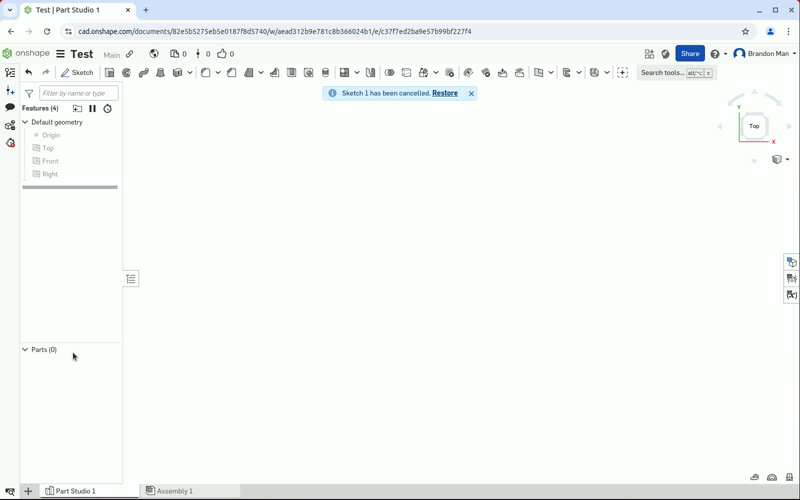
key(shift+p)
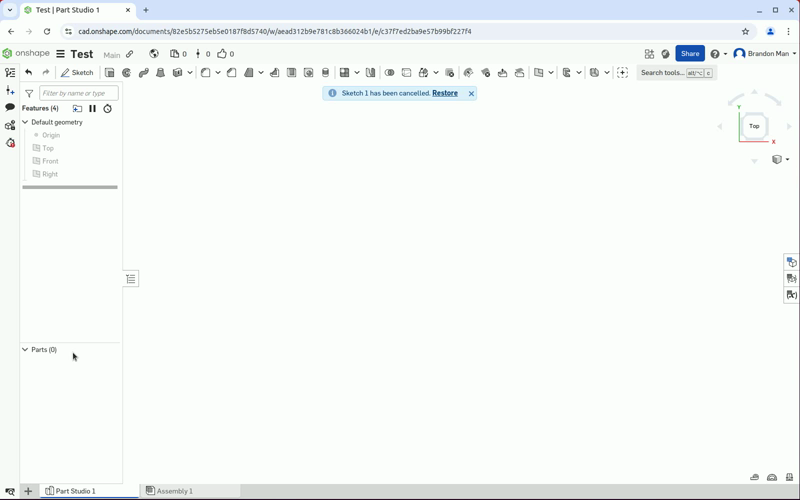
key(space)
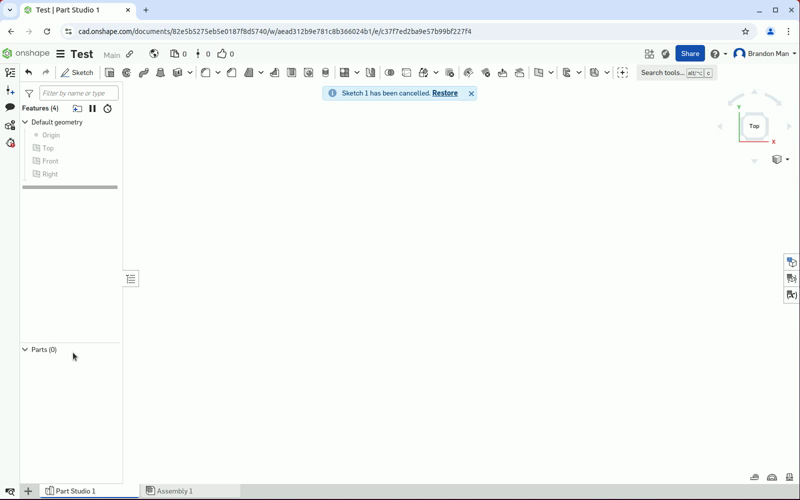
key_down(shift)
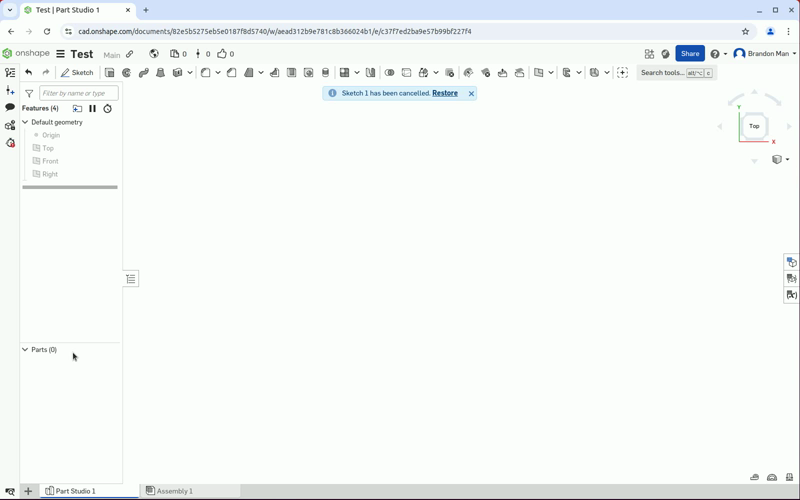
key(up)
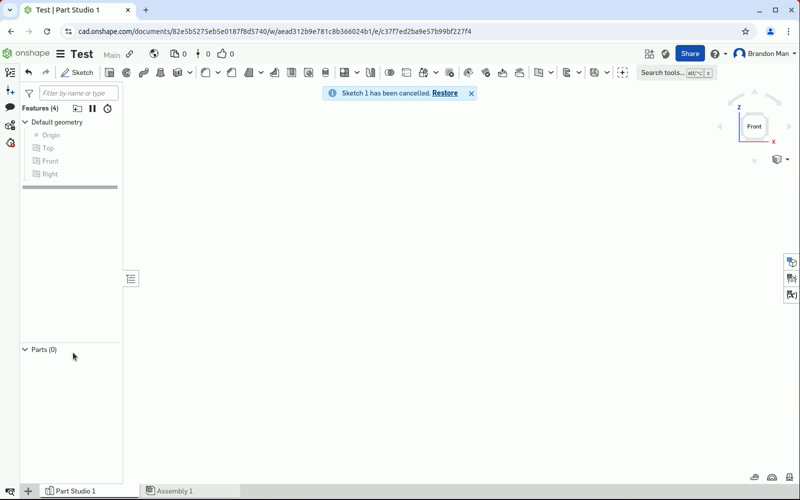
key_up(shift)
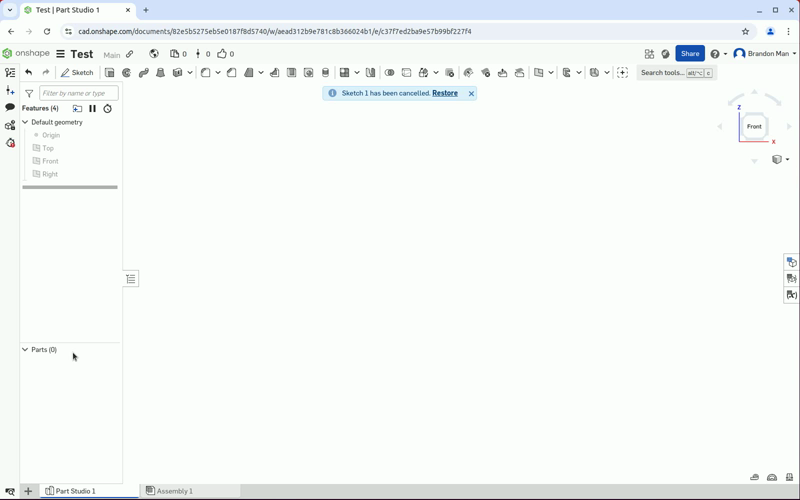
key(space)
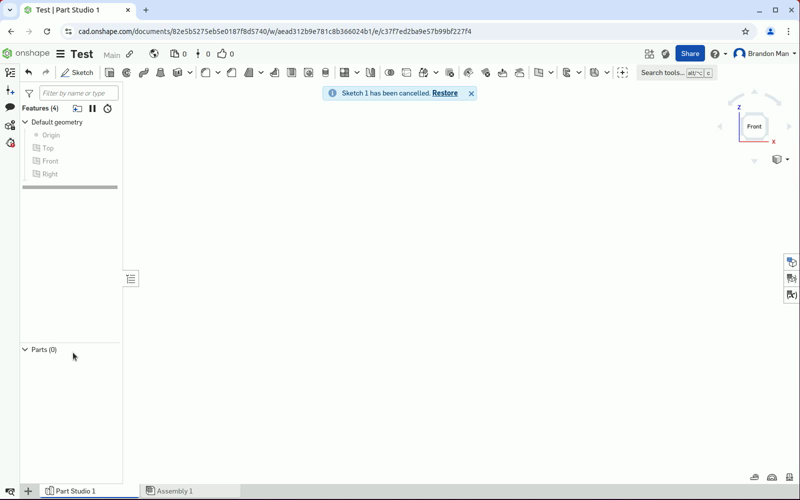
key_down(shift)
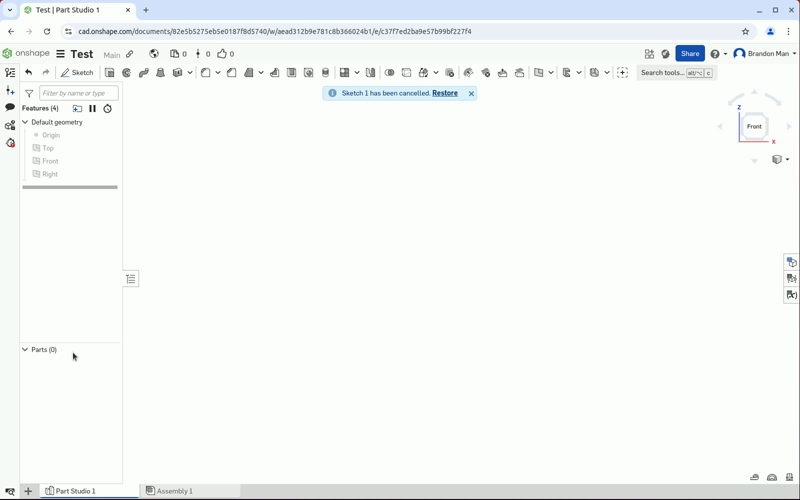
key(left)
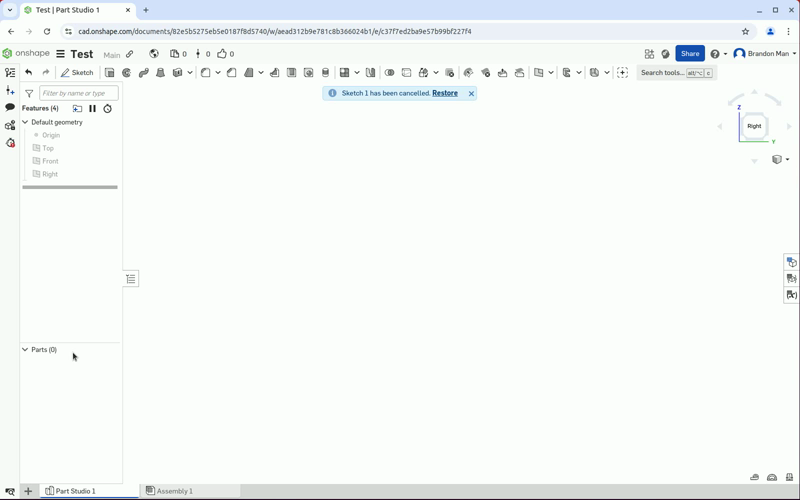
key_up(shift)
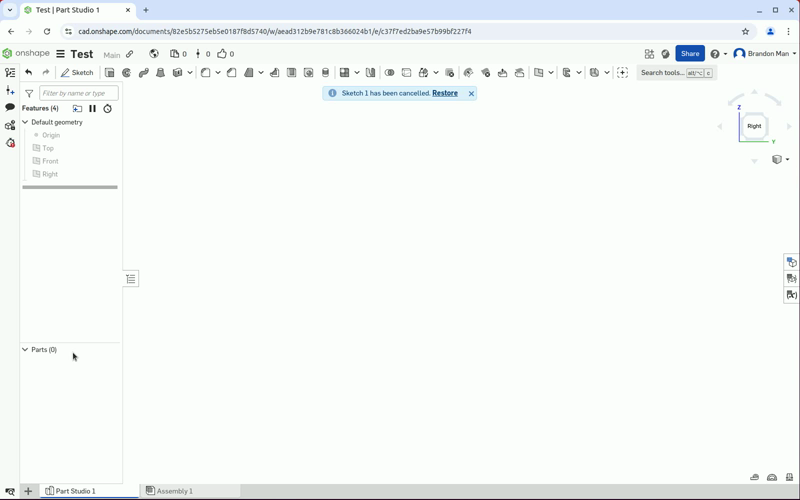
mouse_move(73, 352)
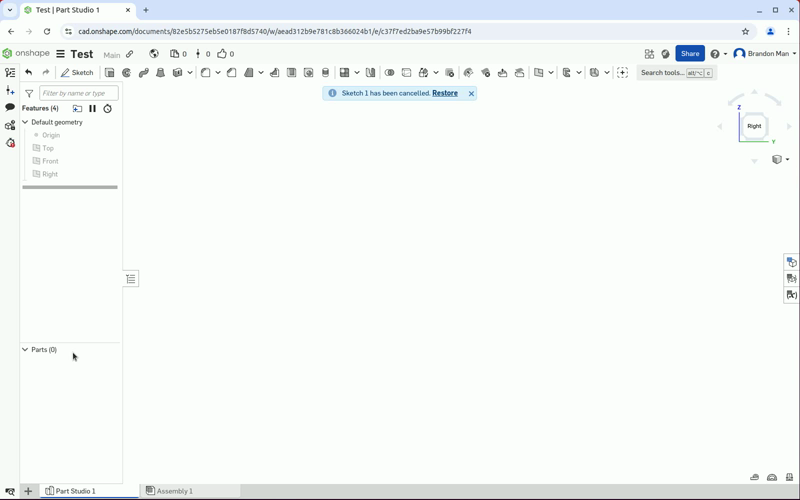
key(shift+y)
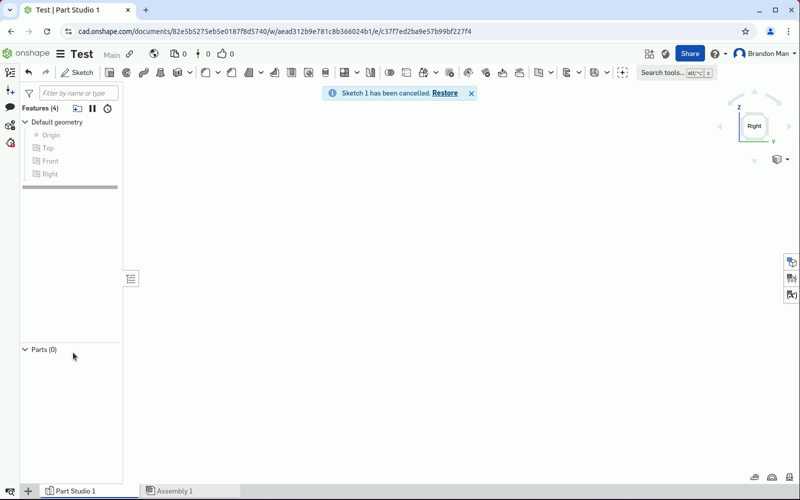
key(shift+s)
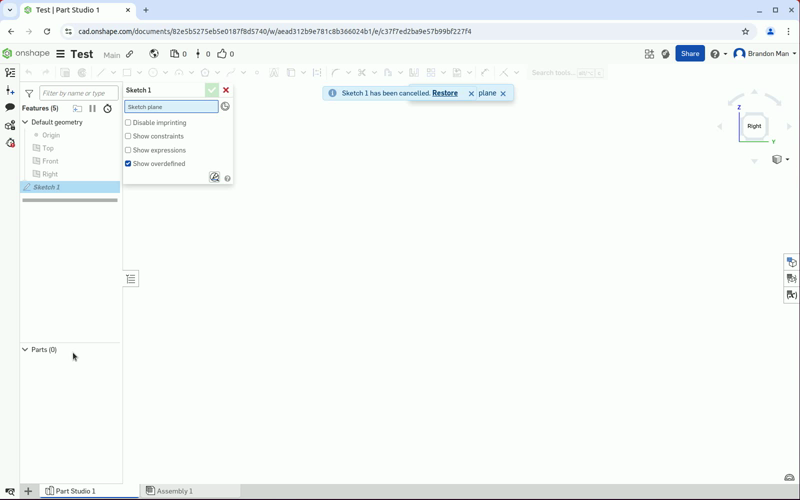
mouse_move(73, 176)
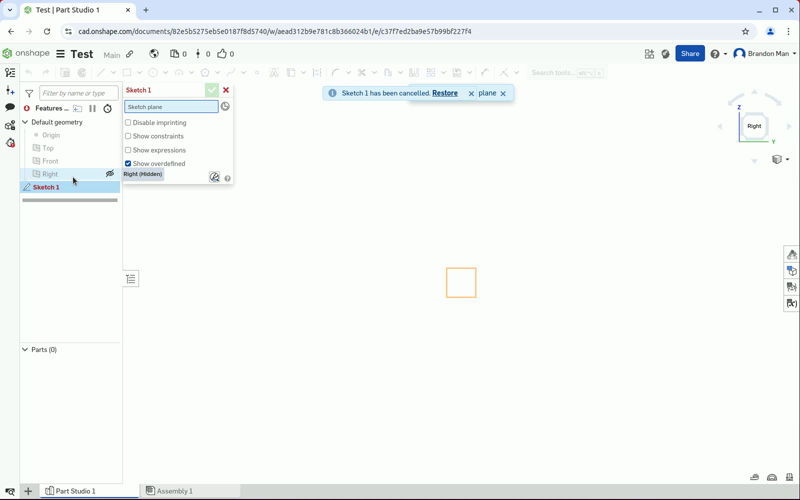
click(73, 176)
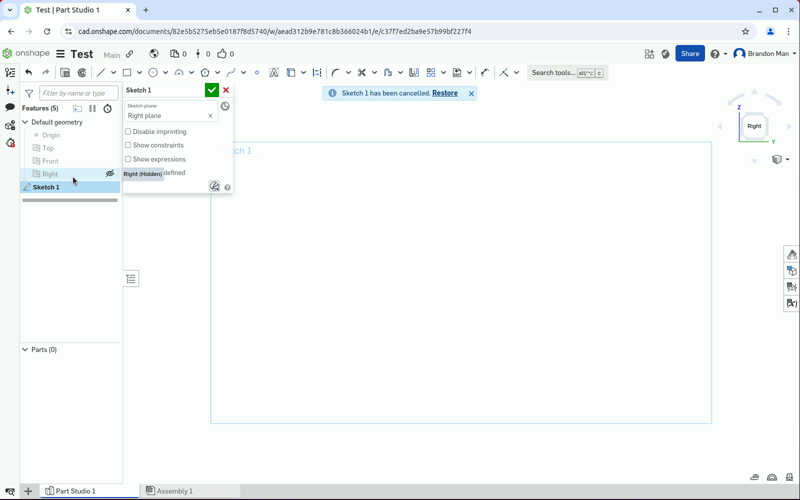
mouse_move(73, 352)
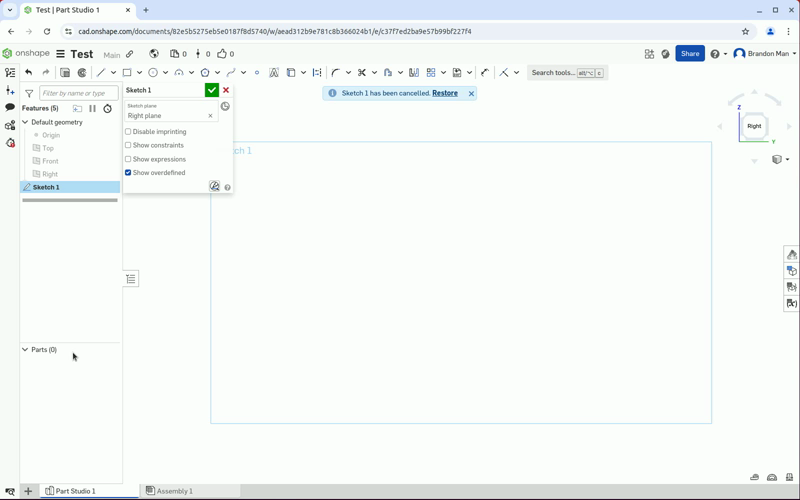
key(y)
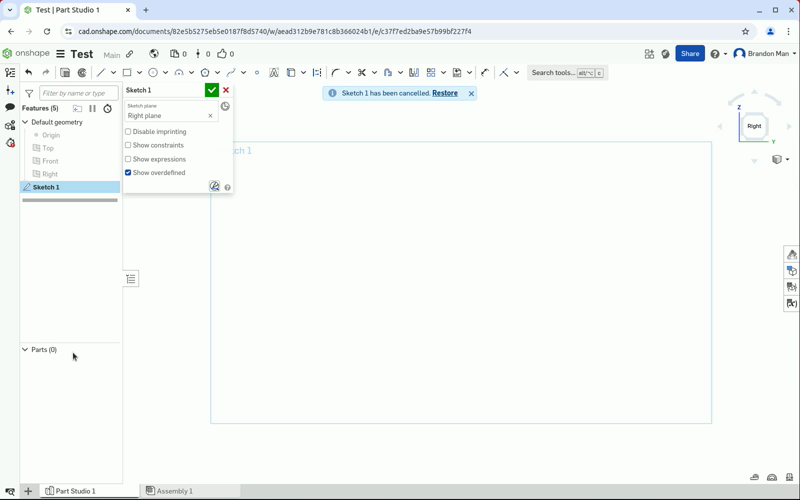
key(c)
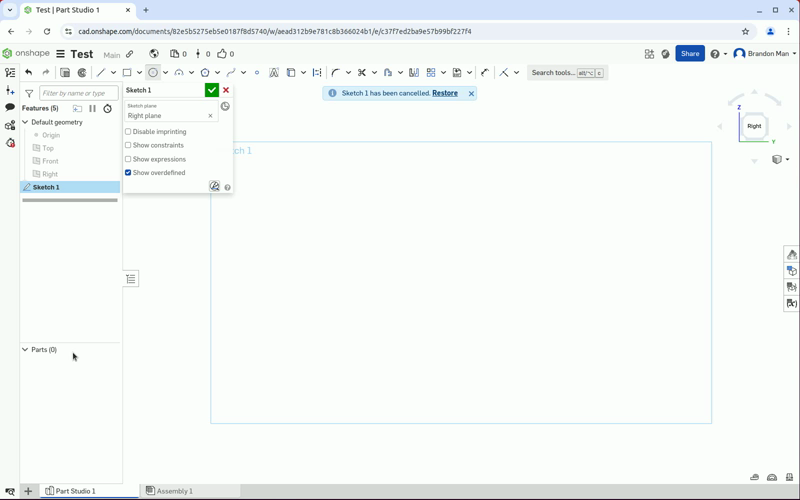
key_down(shift)
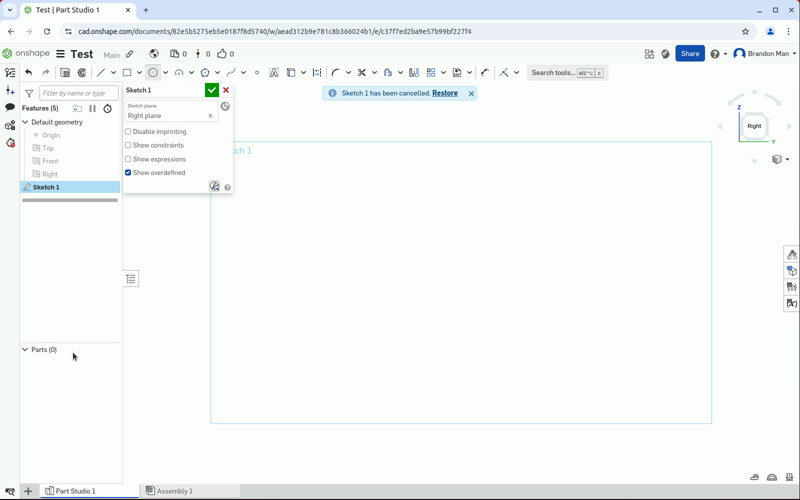
mouse_move(461, 282)
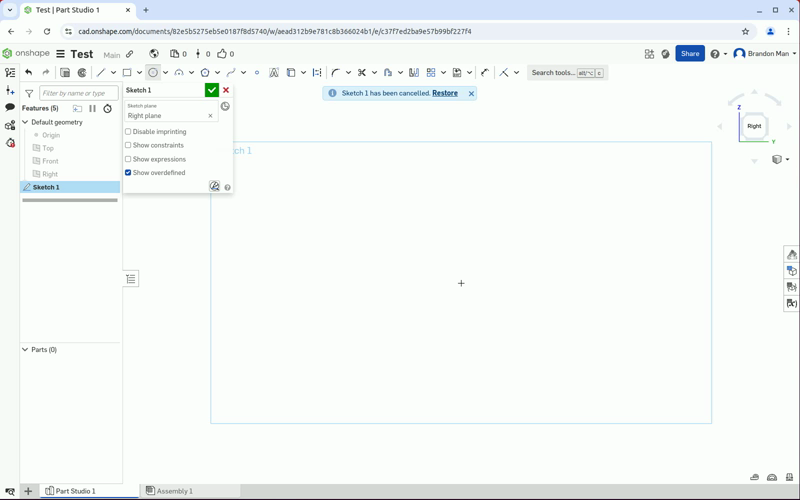
click(461, 282)
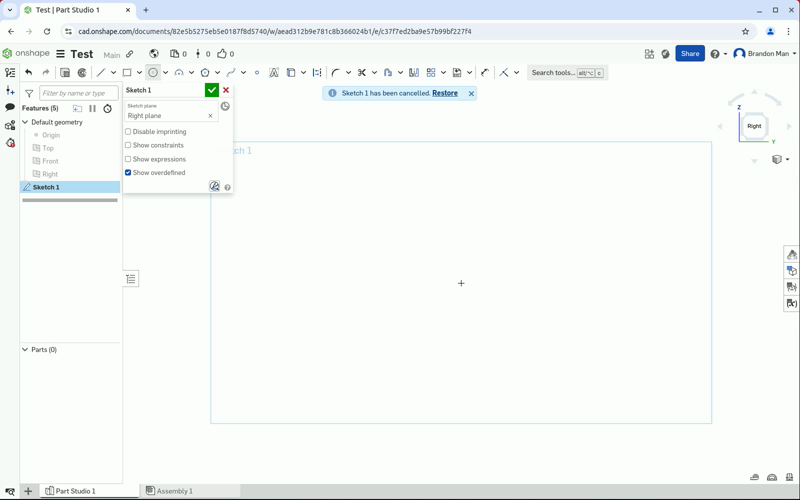
key_up(shift)
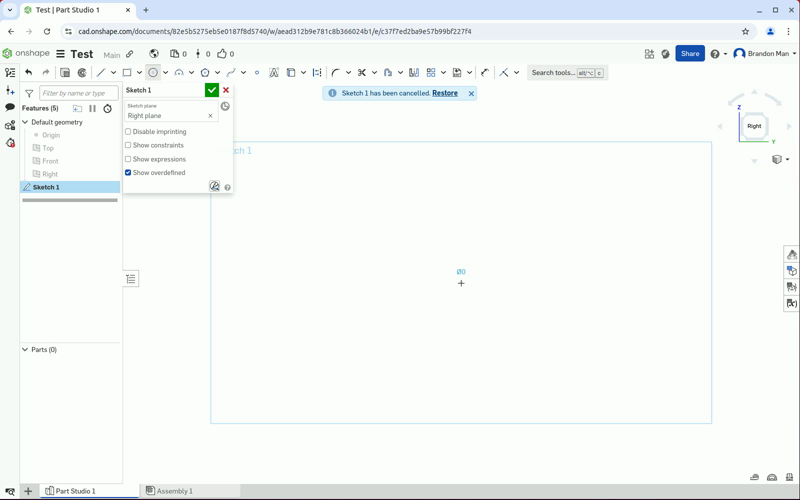
mouse_move(499, 282)
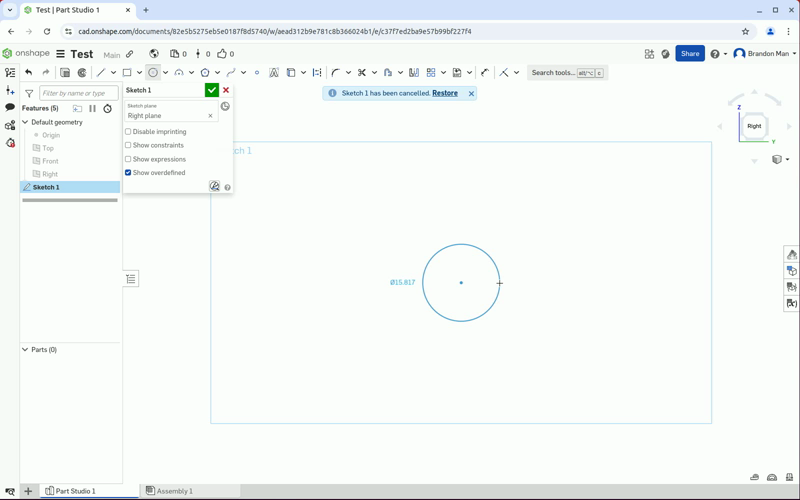
click(499, 282)
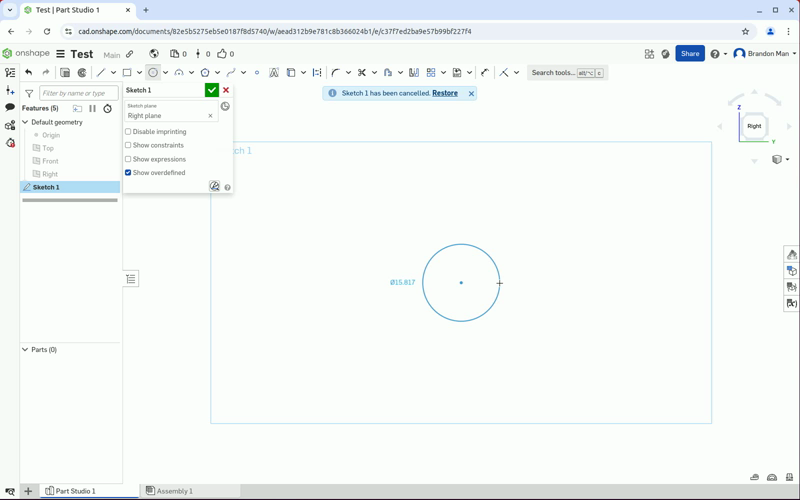
key(esc)
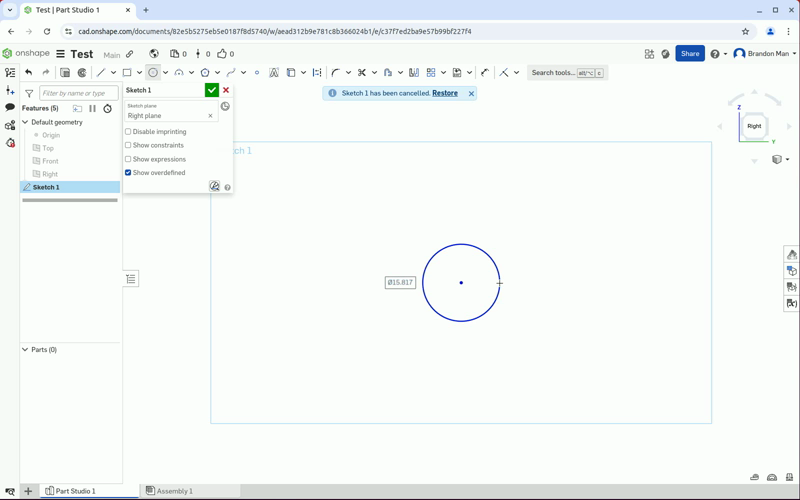
key(c)
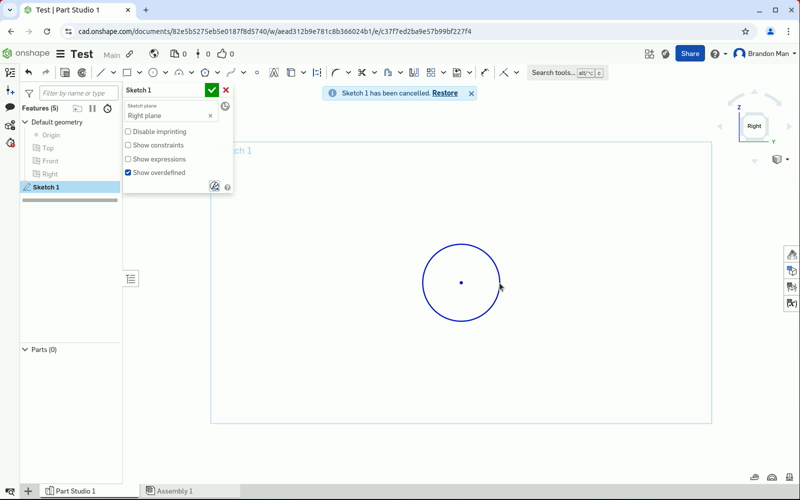
key_down(shift)
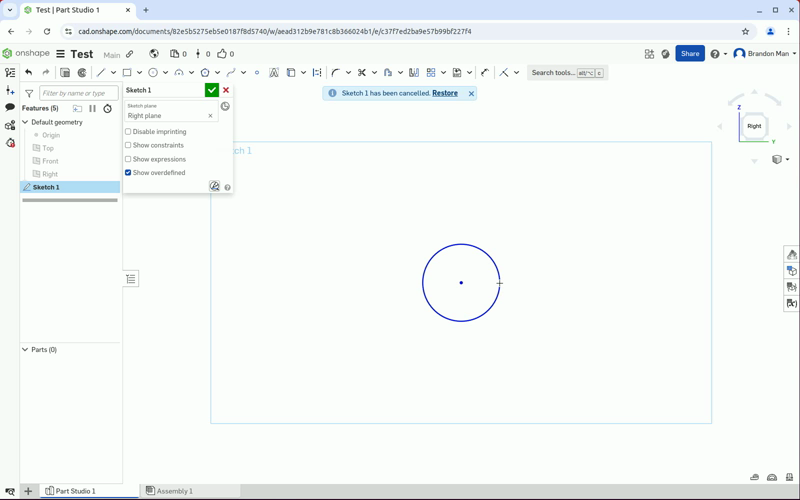
mouse_move(461, 282)
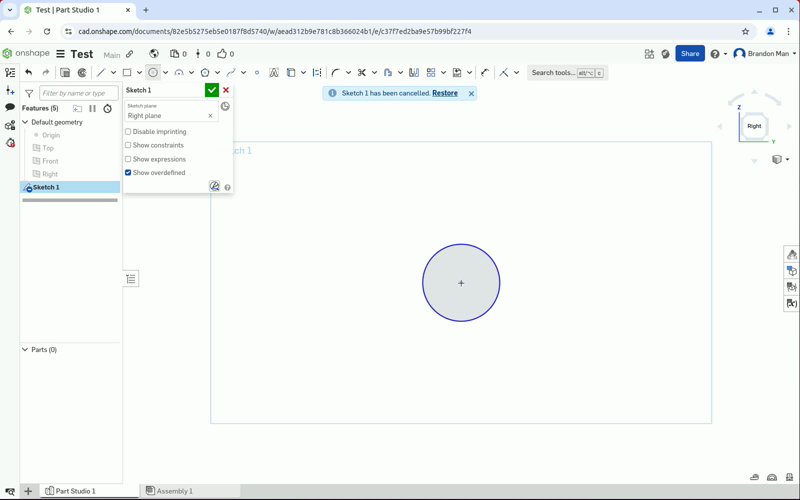
click(461, 282)
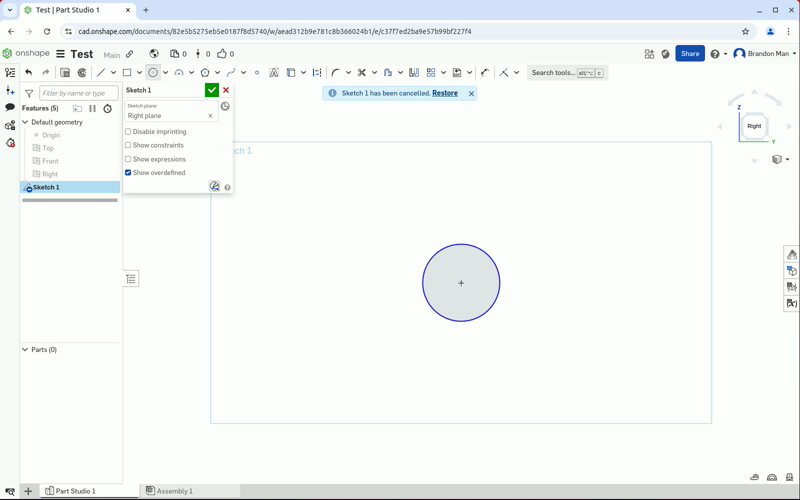
key_up(shift)
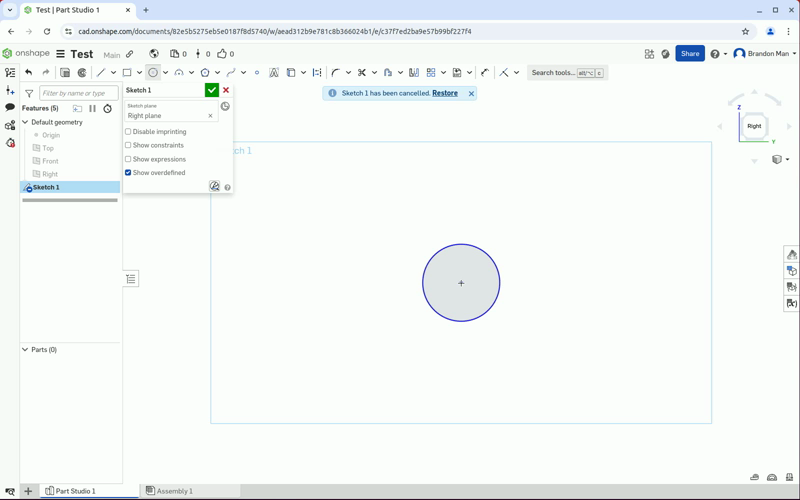
mouse_move(472, 282)
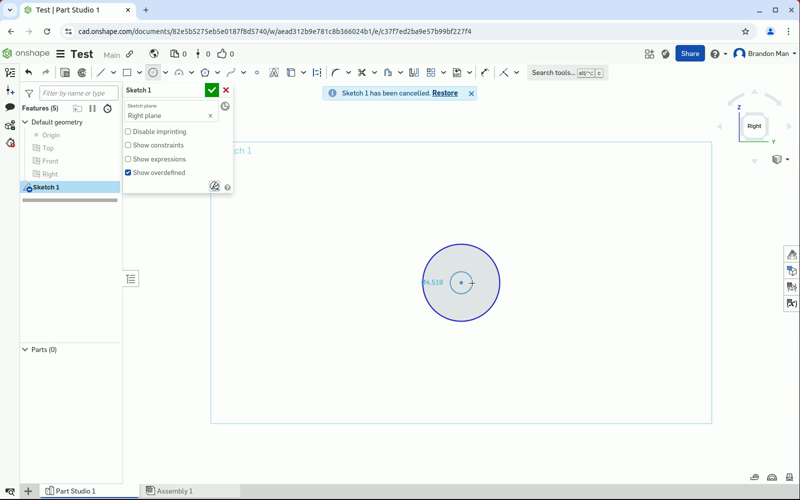
click(472, 282)
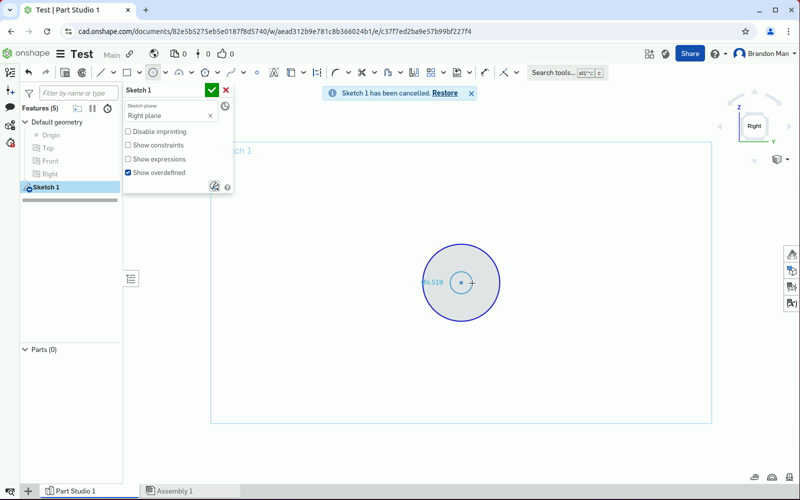
key(esc)
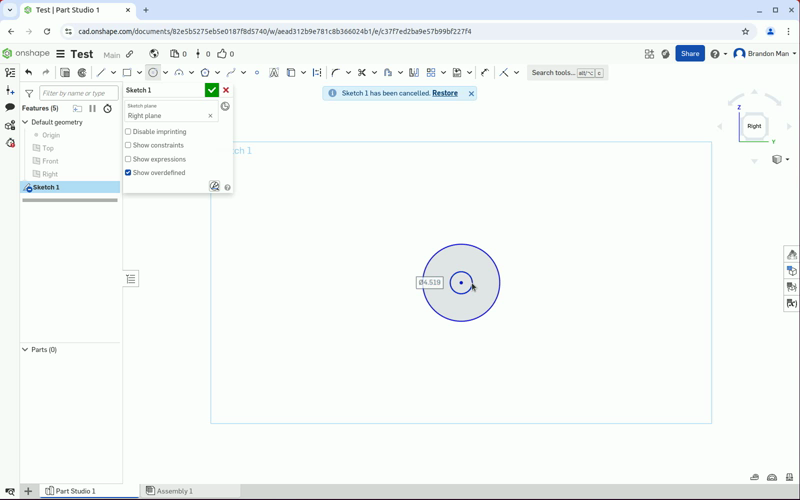
mouse_move(469, 295)
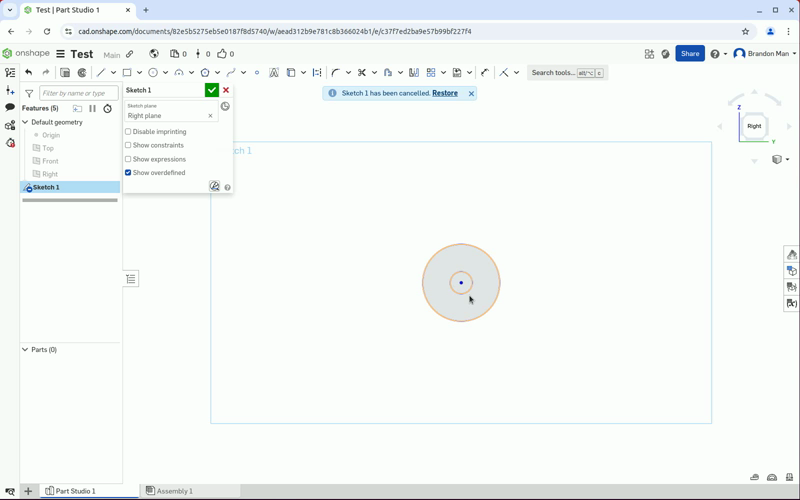
click(469, 295)
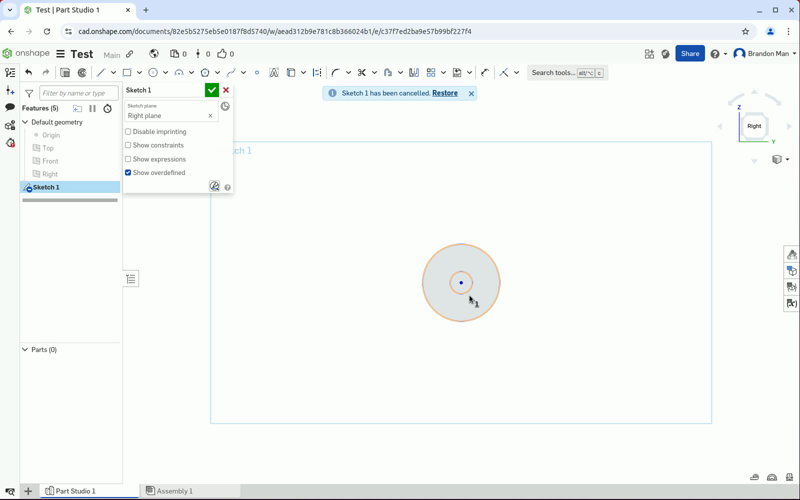
mouse_move(73, 352)
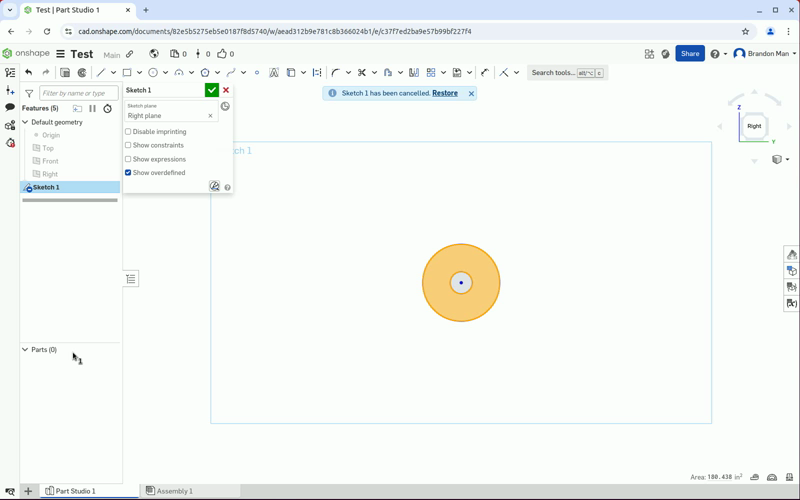
key(shift+y)
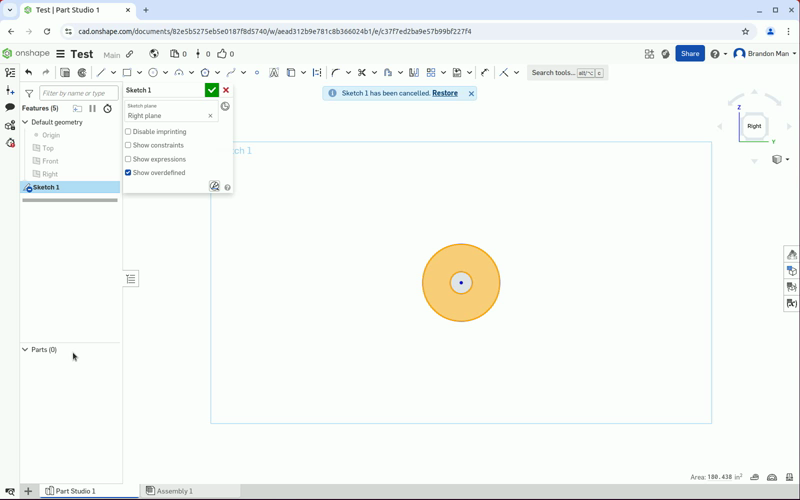
key(shift+e)
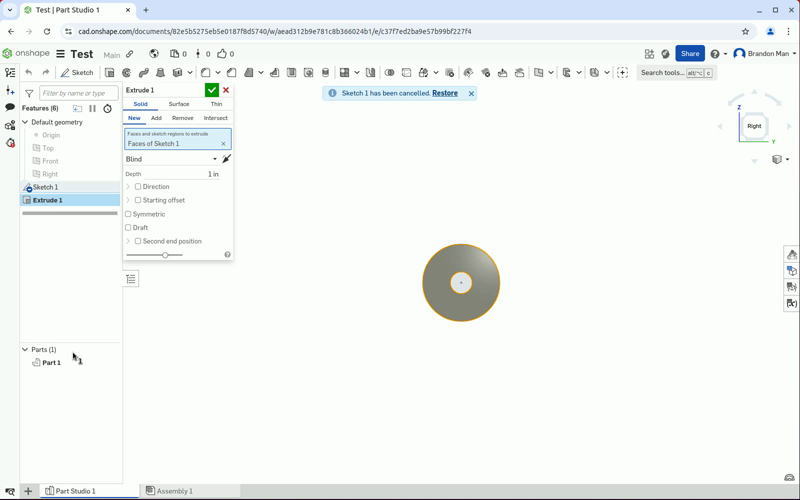
mouse_move(143, 106)
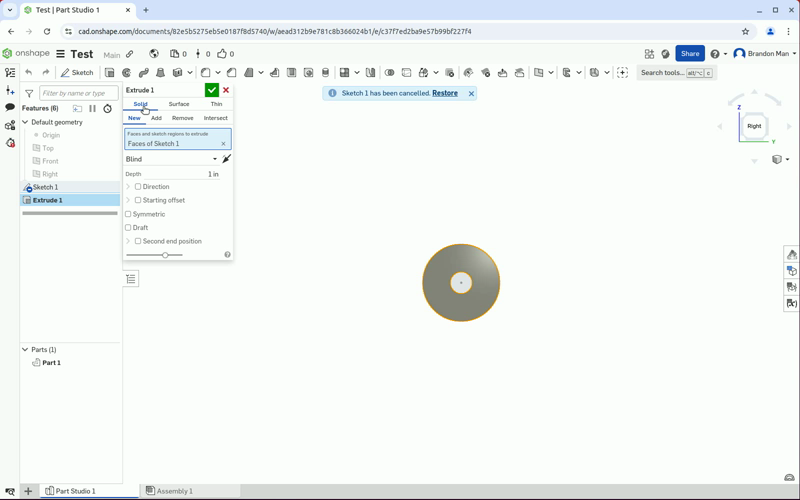
click(143, 106)
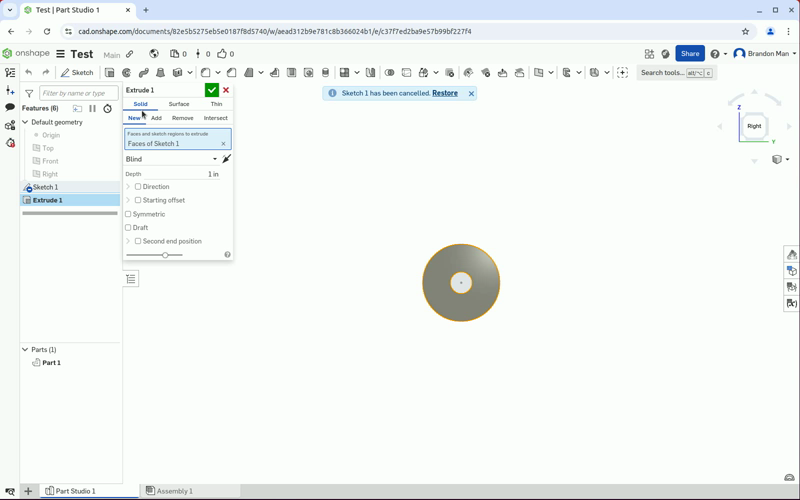
mouse_move(137, 120)
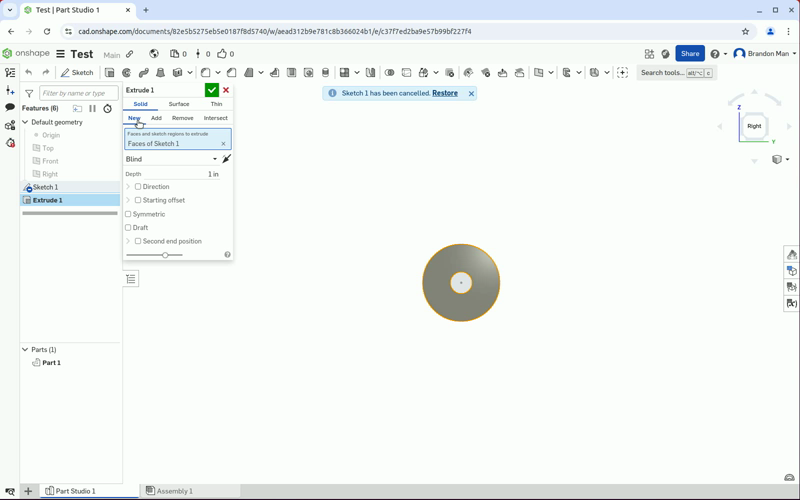
click(137, 120)
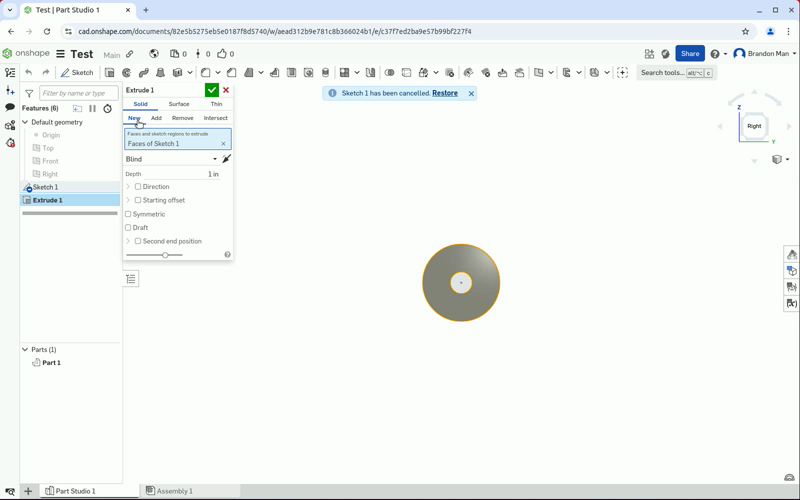
key(tab, 4)
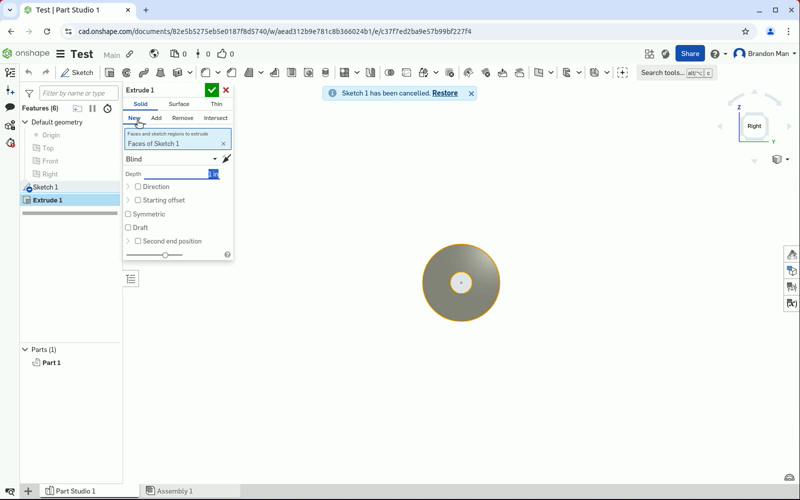
text(23.108)
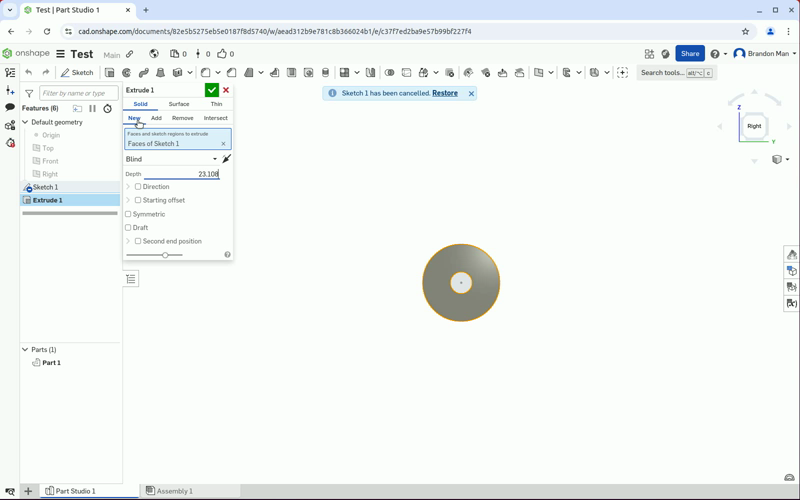
key(enter)
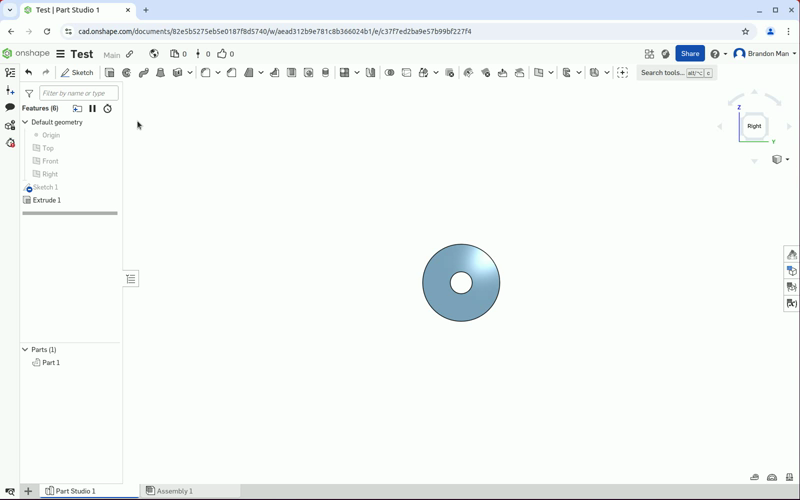
key(shift+h)
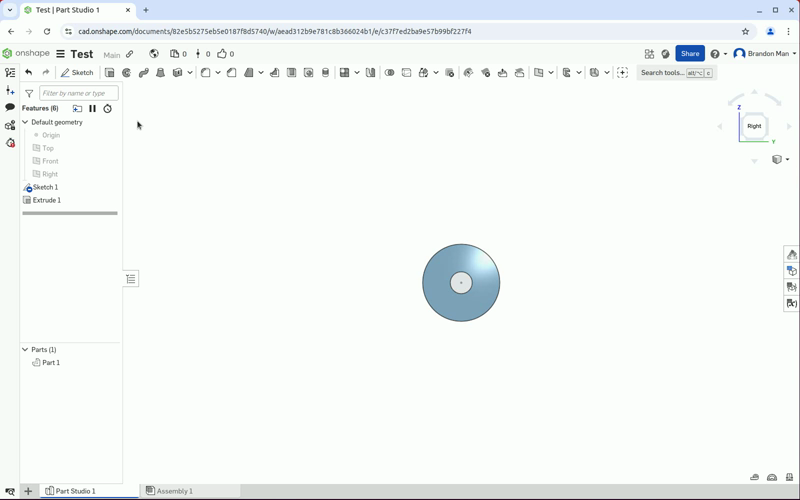
key(shift+h)
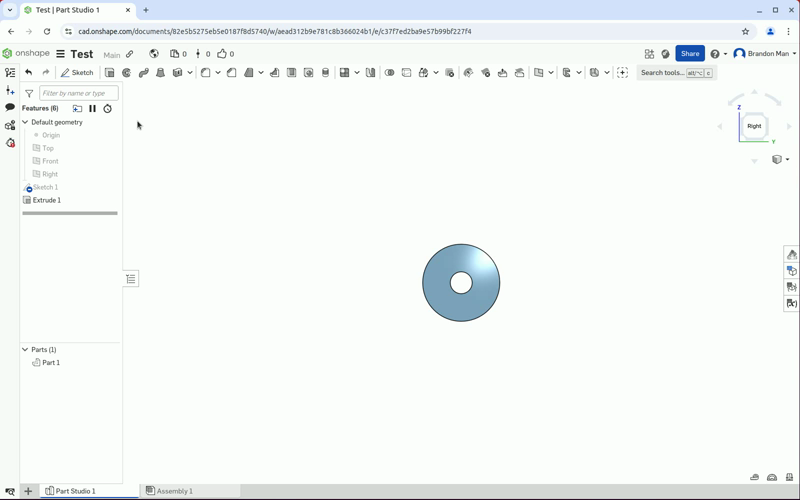
mouse_move(73, 189)
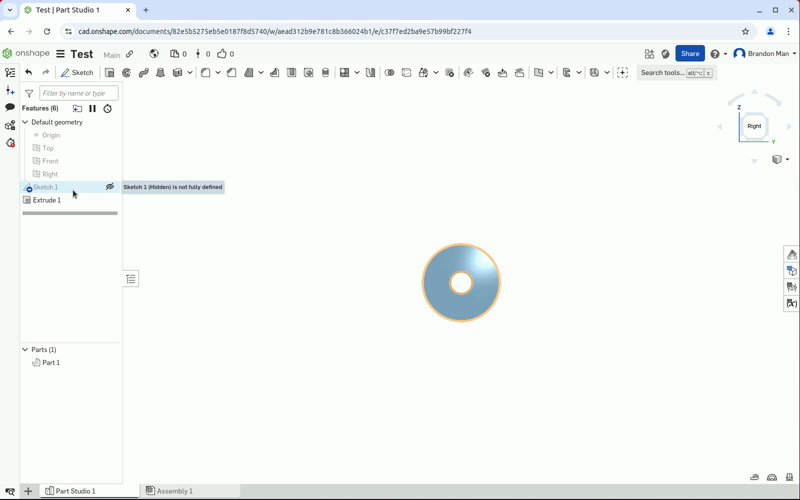
click(73, 189)
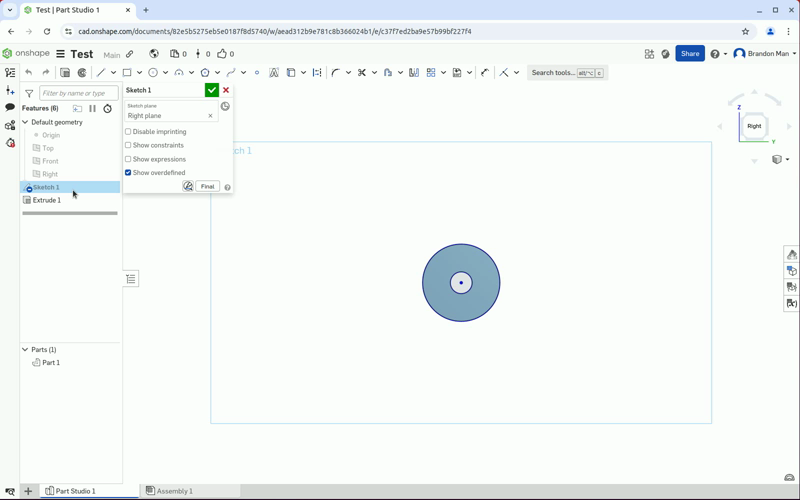
mouse_move(229, 92)
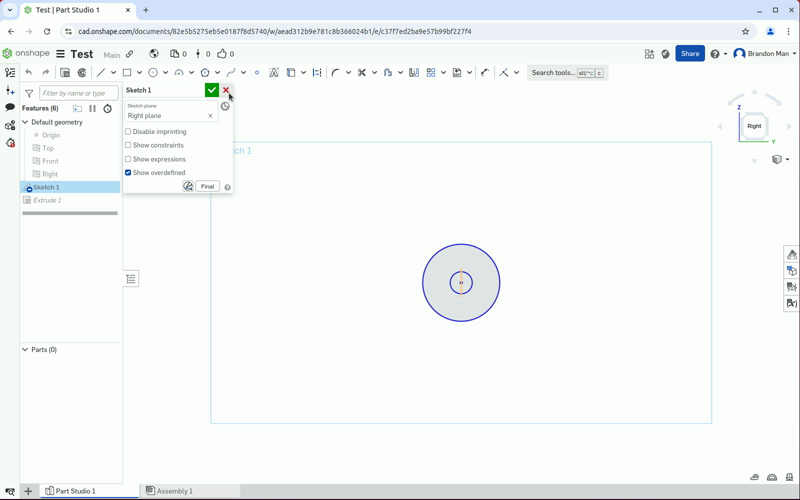
click(229, 92)
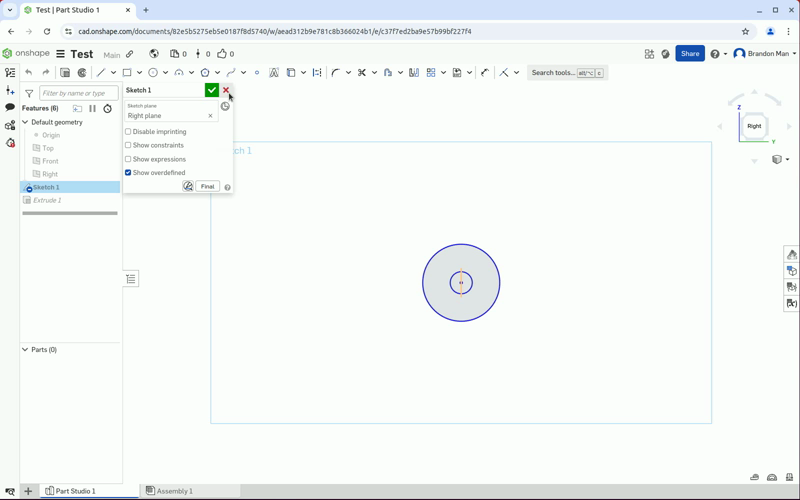
key(shift+s)
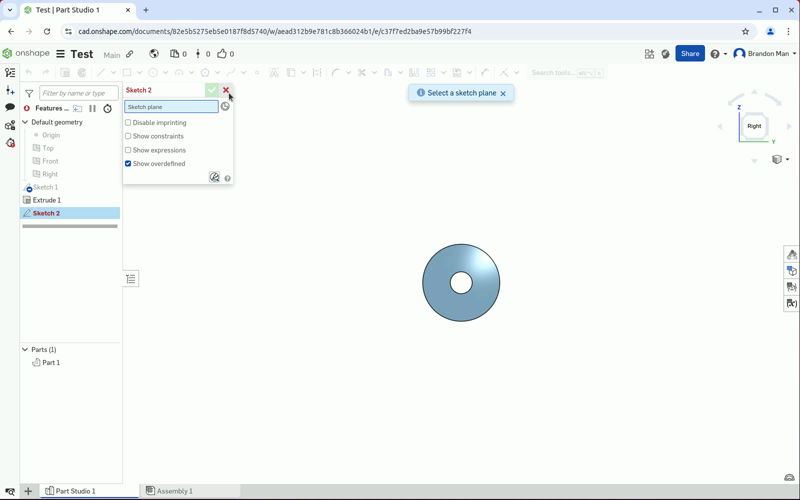
mouse_move(73, 176)
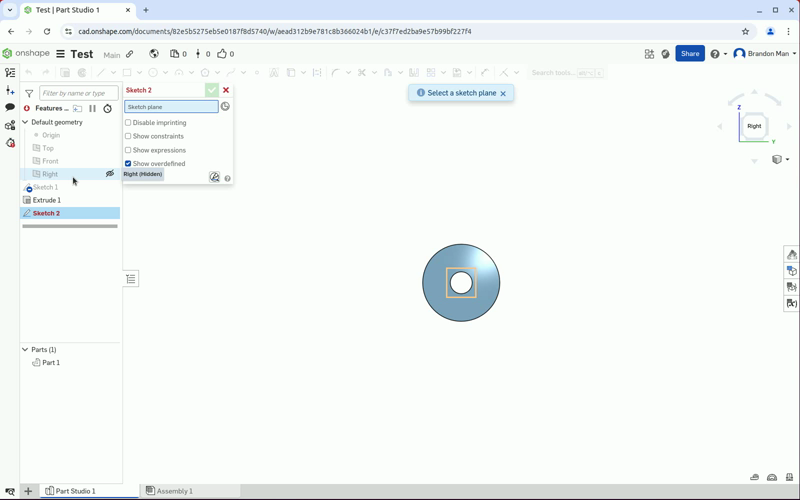
click(73, 176)
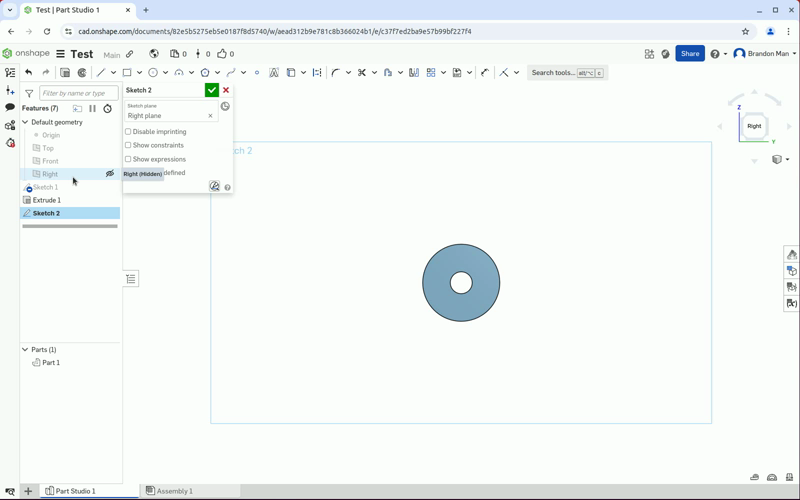
mouse_move(73, 352)
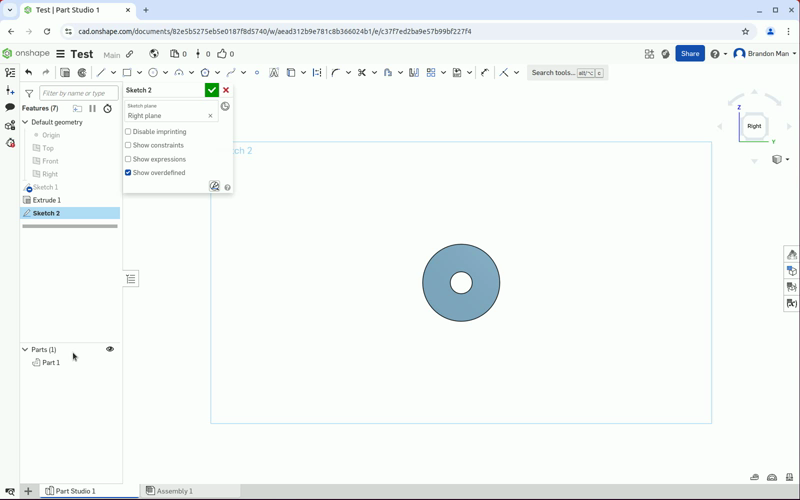
key(y)
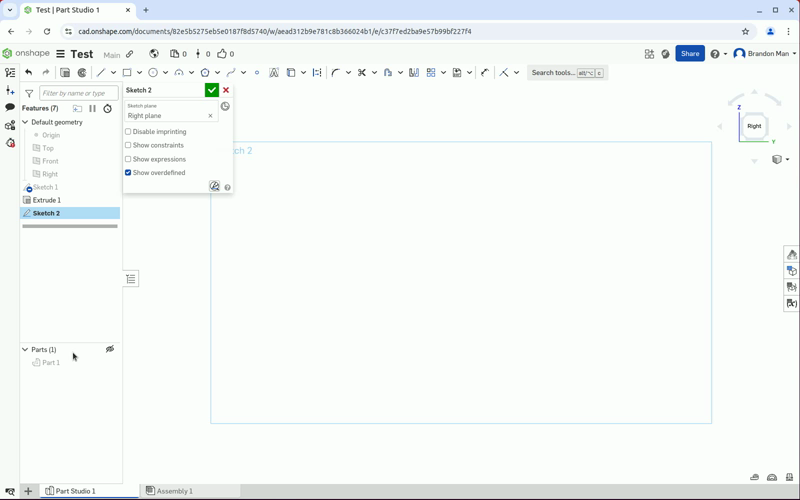
key(c)
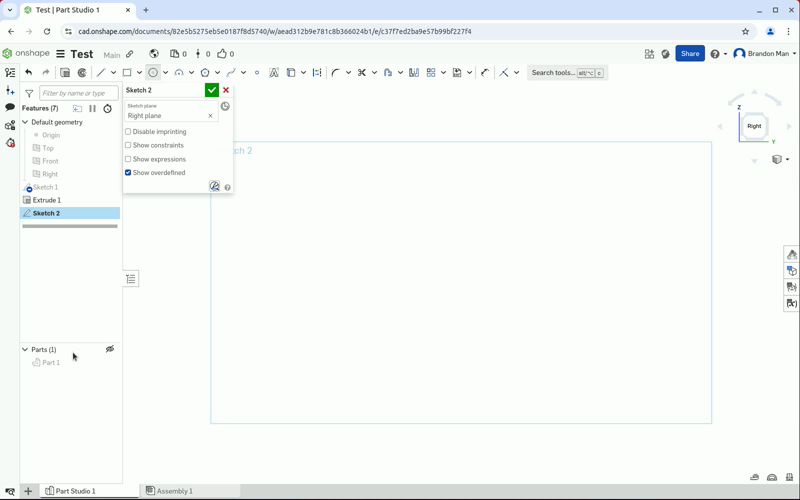
key_down(shift)
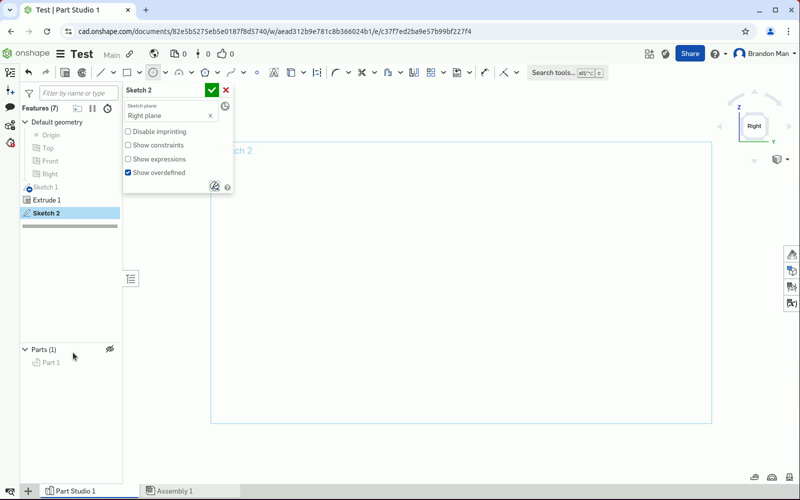
mouse_move(460, 282)
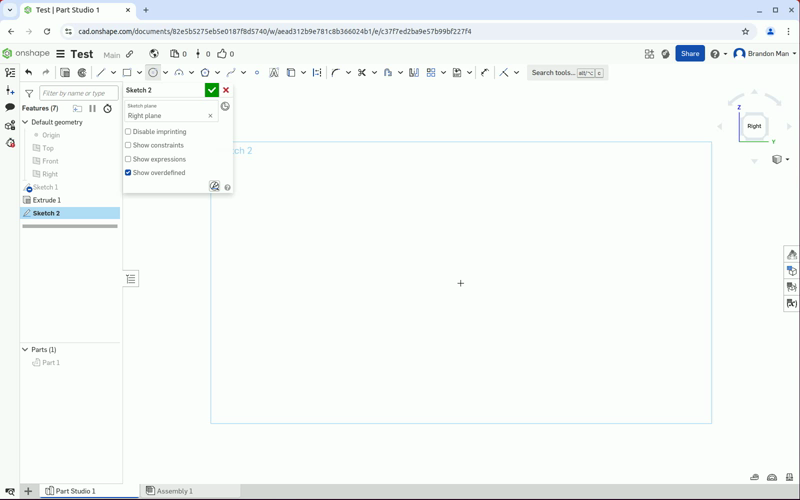
click(460, 282)
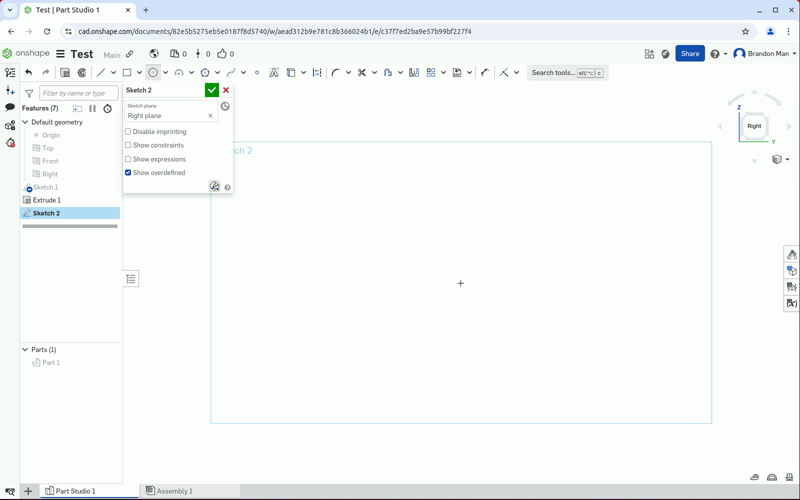
key_up(shift)
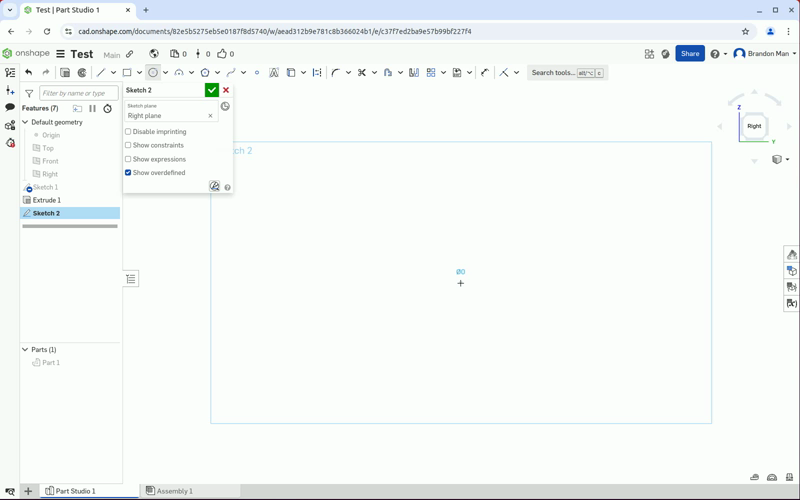
mouse_move(472, 282)
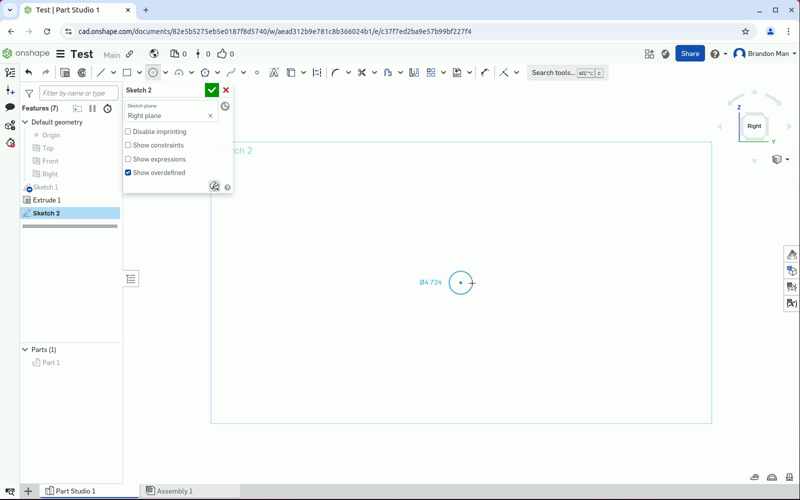
click(472, 282)
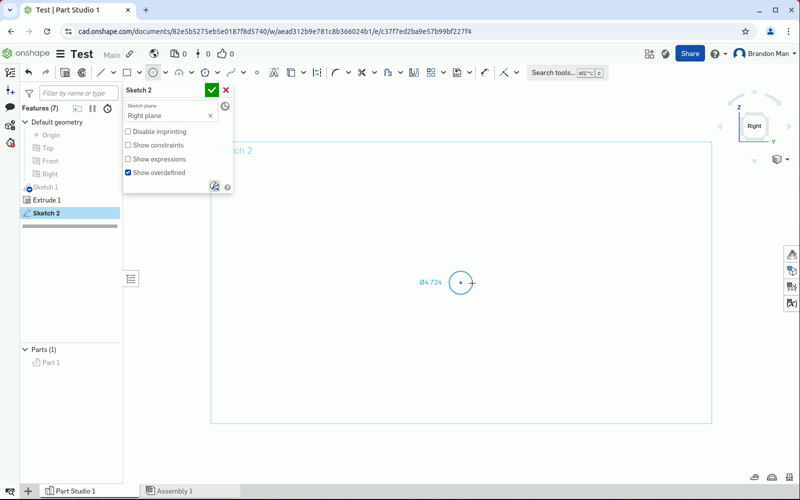
key(esc)
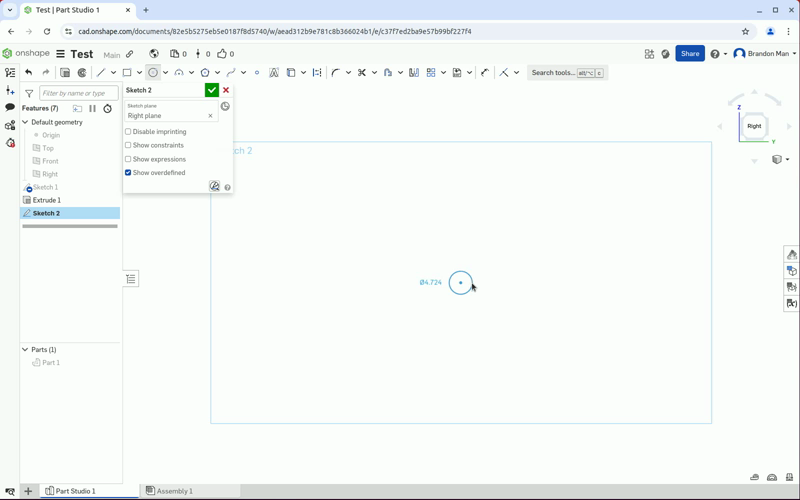
mouse_move(464, 272)
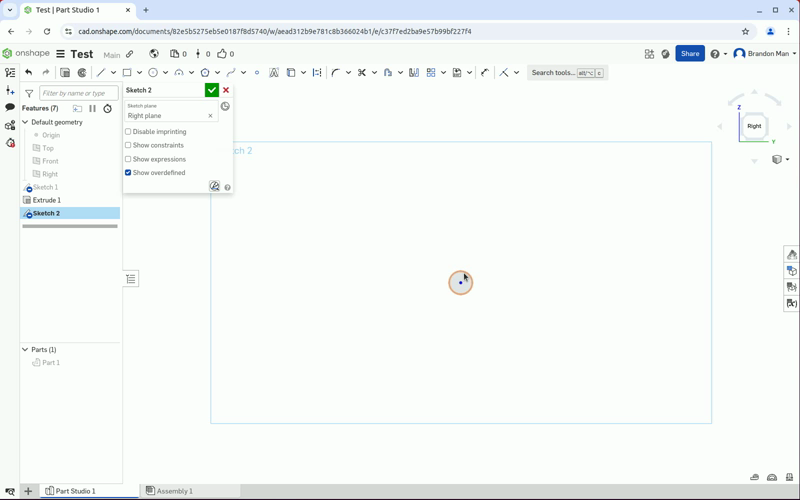
scroll(6)
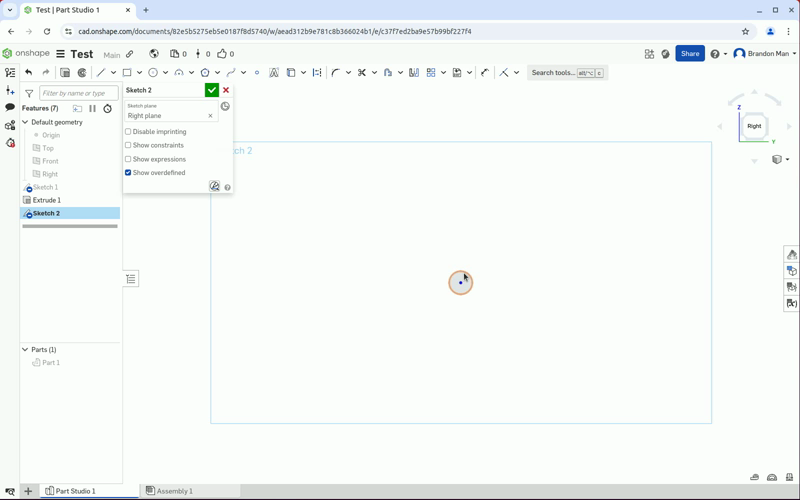
scroll(6)
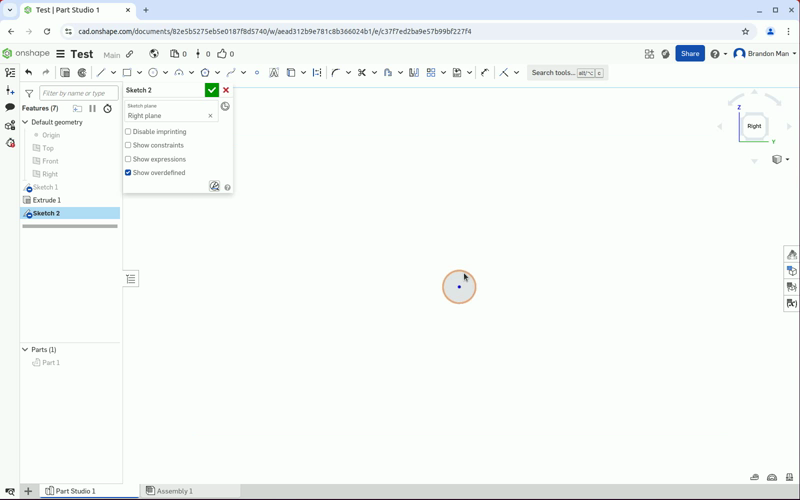
scroll(6)
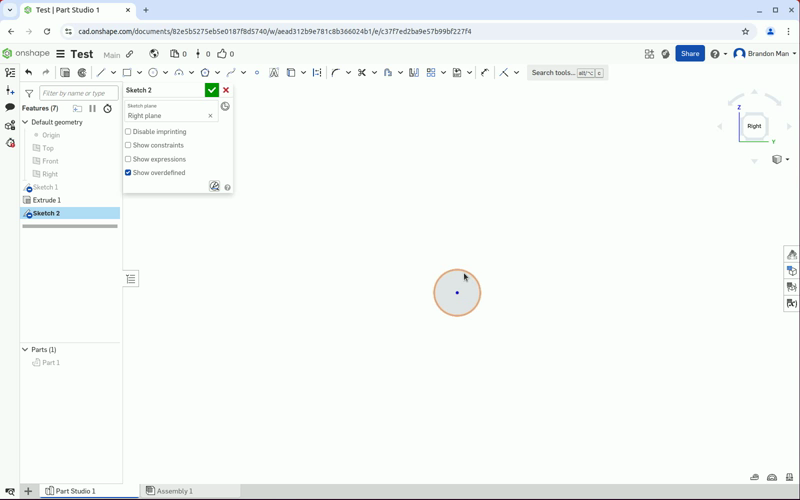
scroll(6)
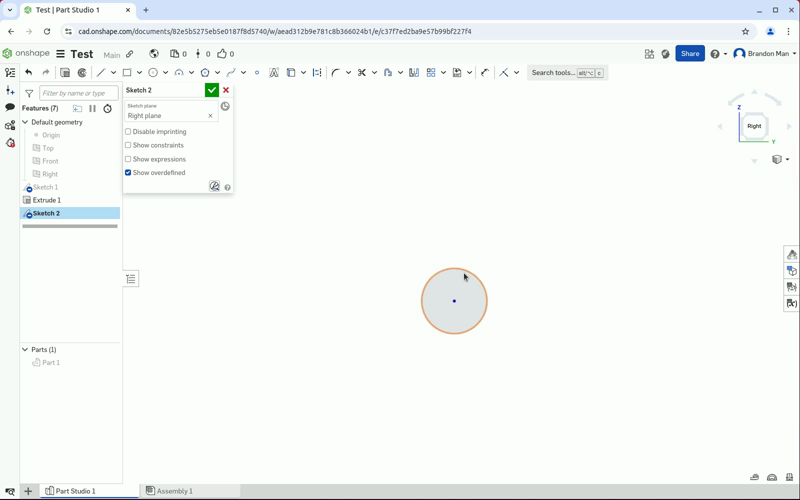
scroll(6)
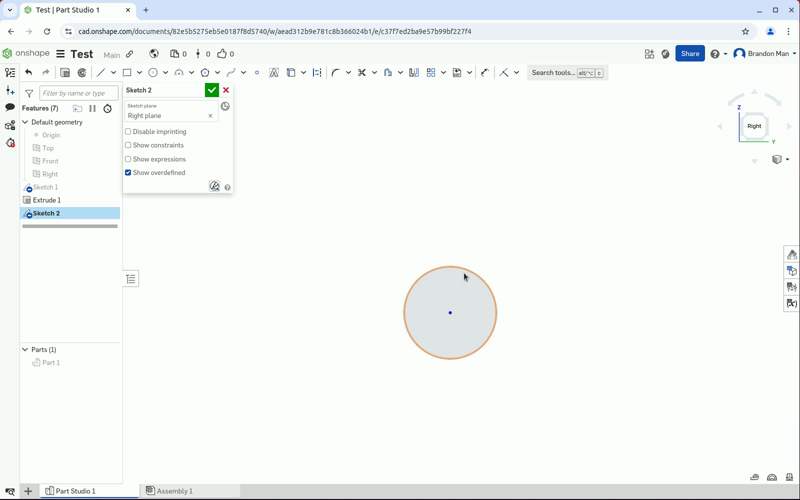
scroll(6)
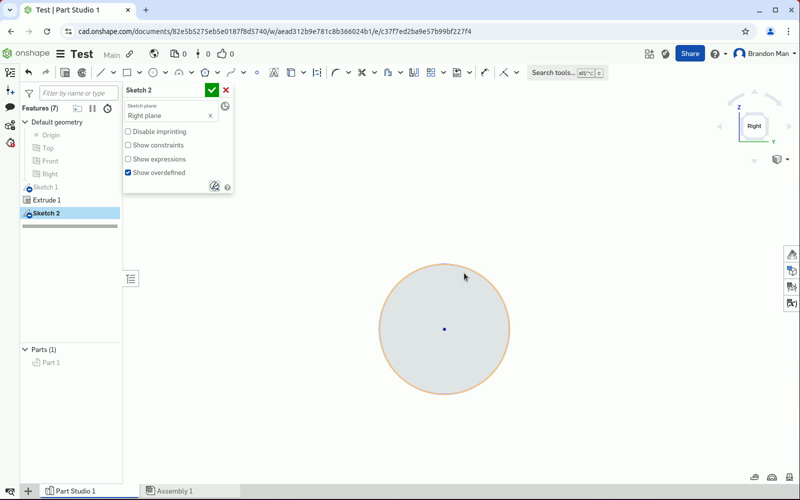
scroll(6)
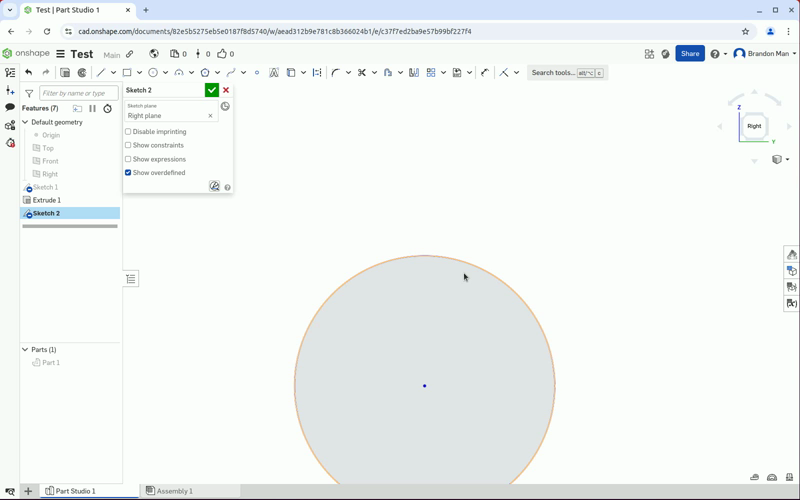
click(464, 272)
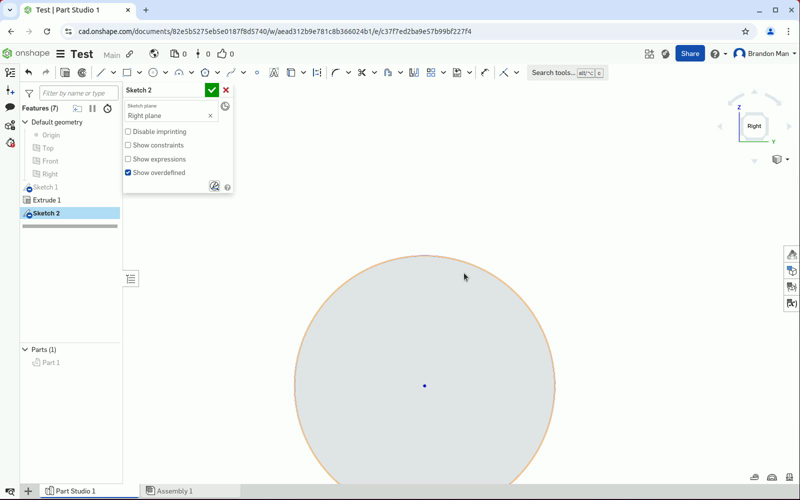
scroll(-6)
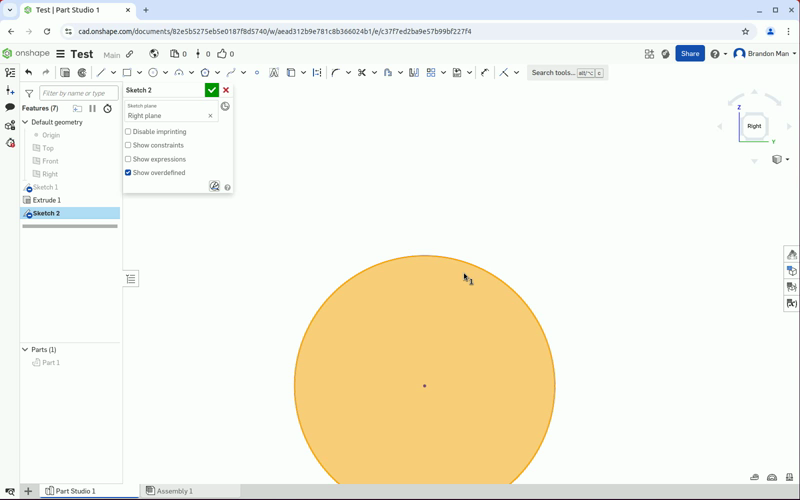
scroll(-6)
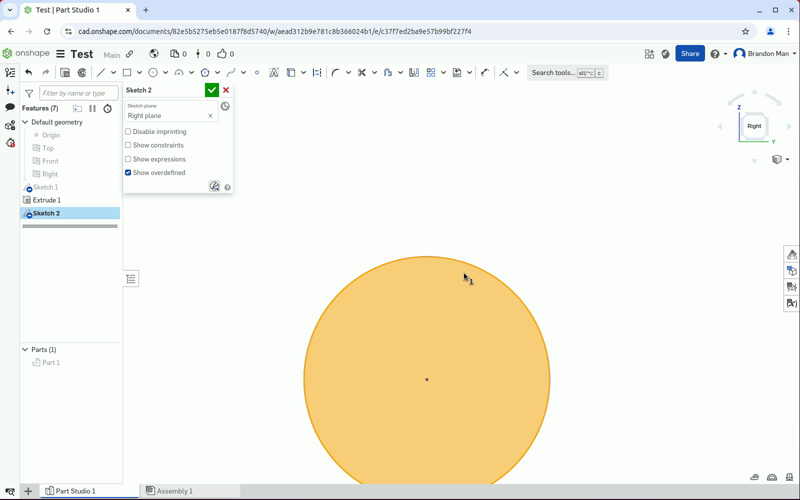
scroll(-6)
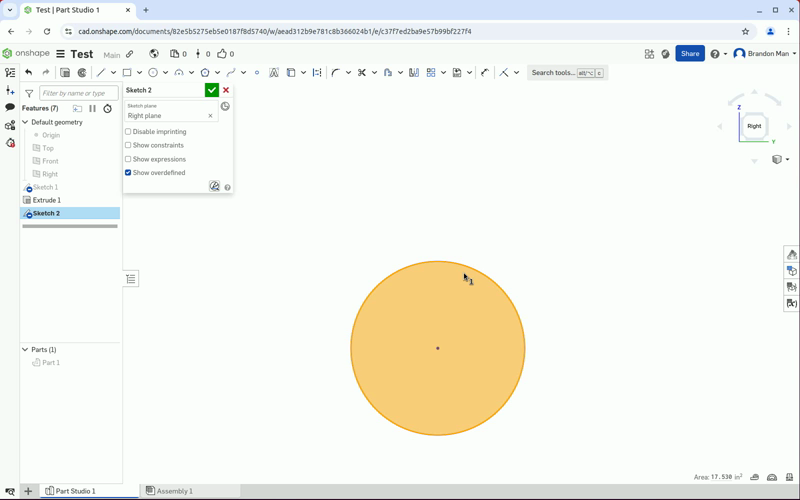
scroll(-6)
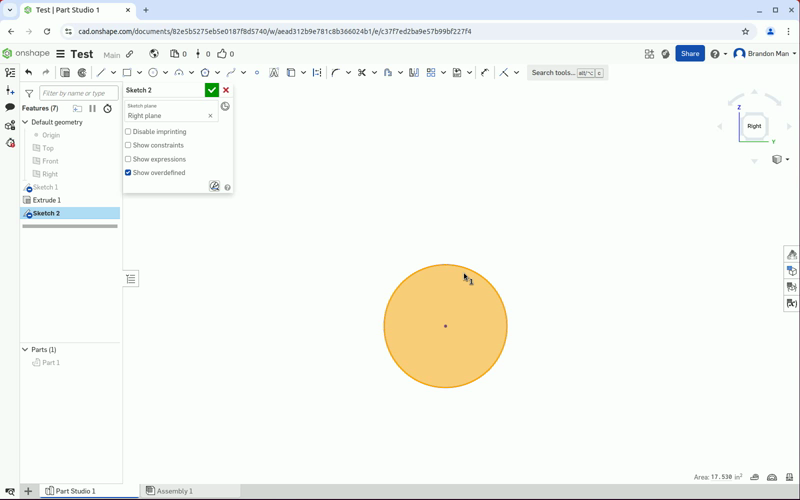
scroll(-6)
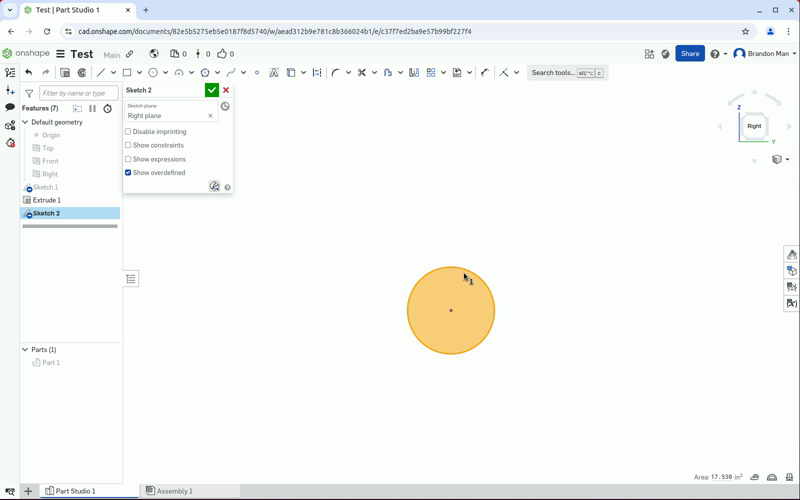
scroll(-6)
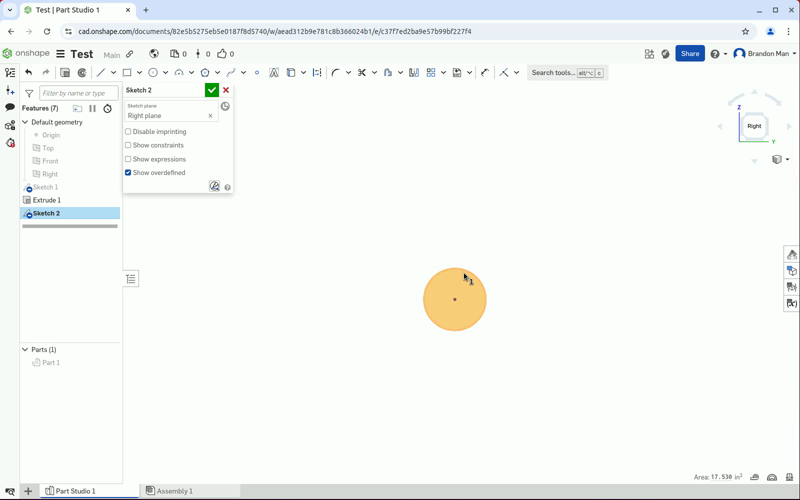
scroll(-6)
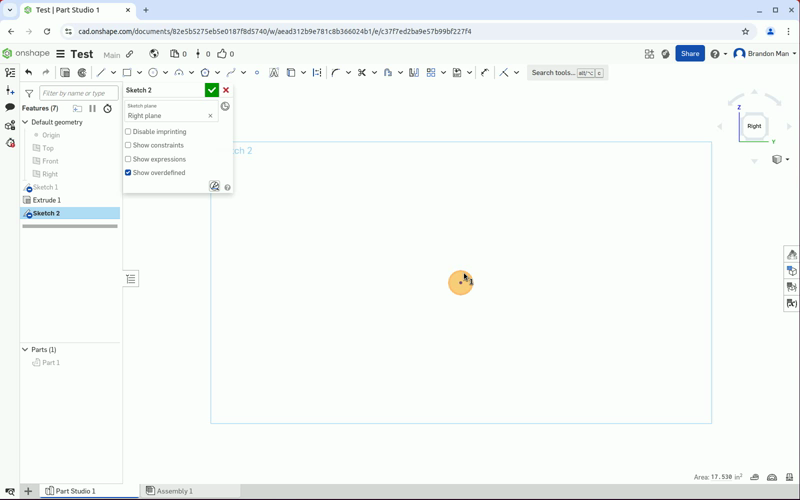
mouse_move(73, 352)
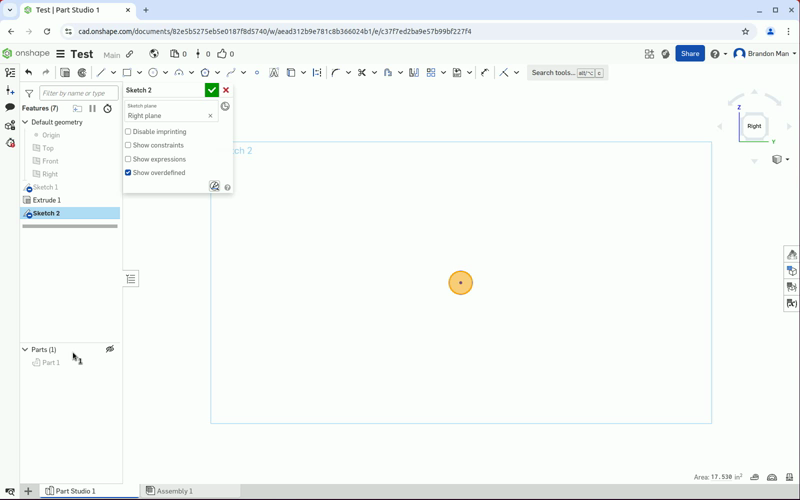
key(shift+y)
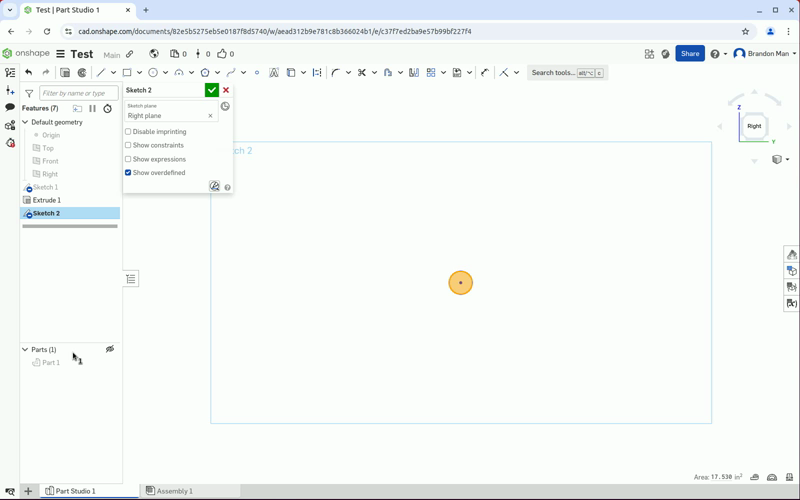
key(shift+e)
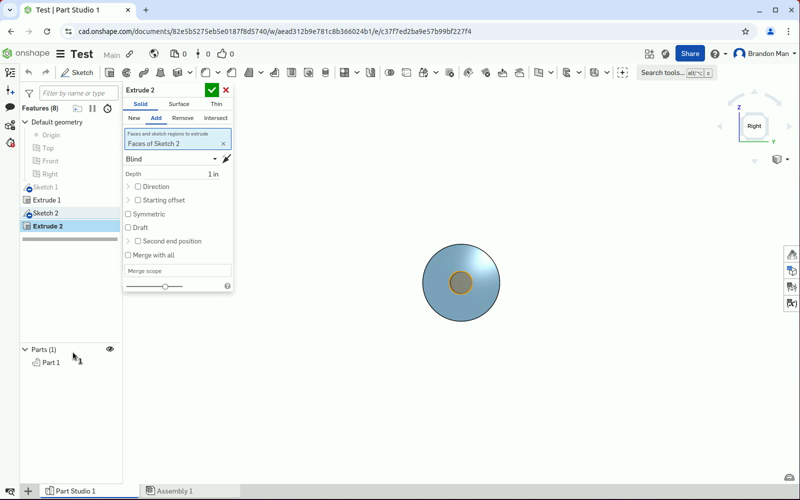
mouse_move(143, 106)
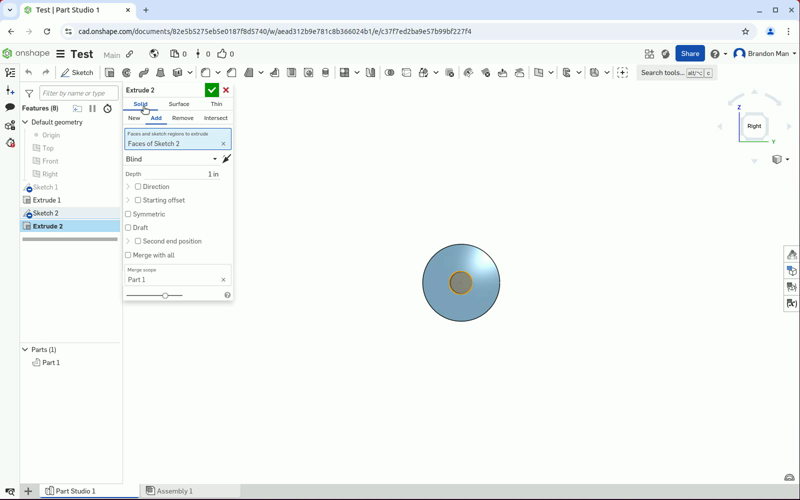
click(143, 106)
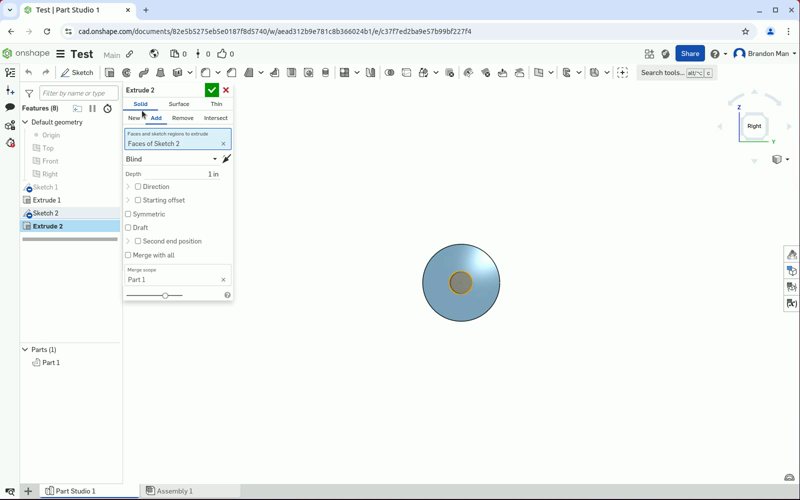
mouse_move(137, 120)
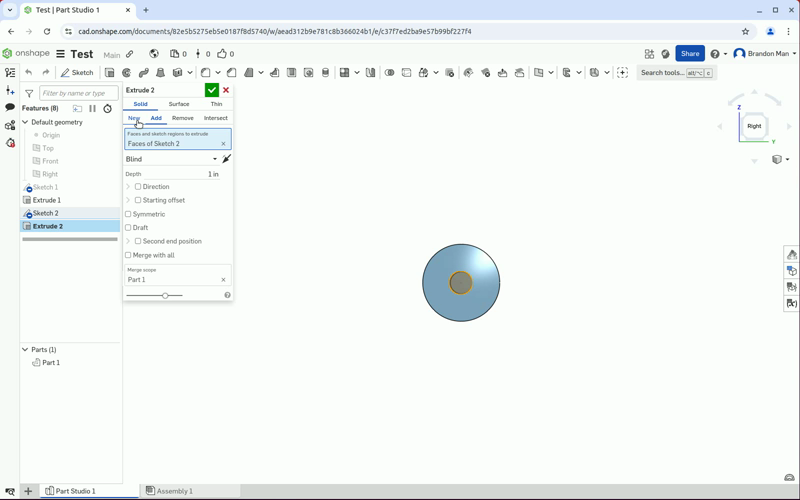
click(137, 120)
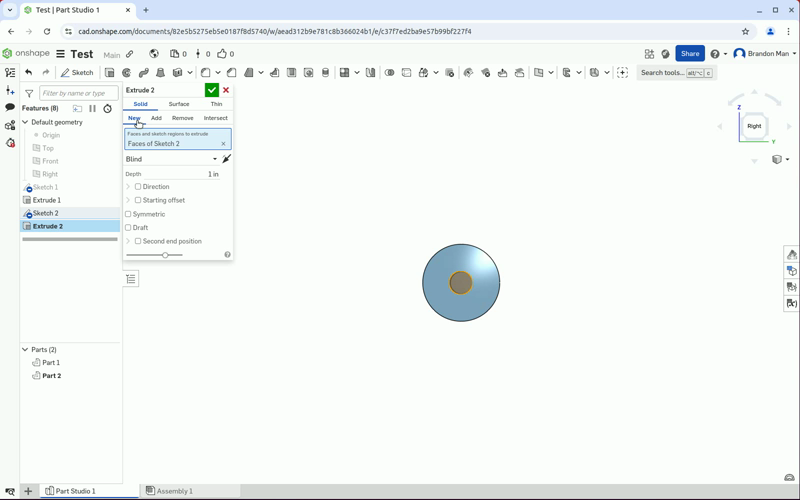
key(tab, 4)
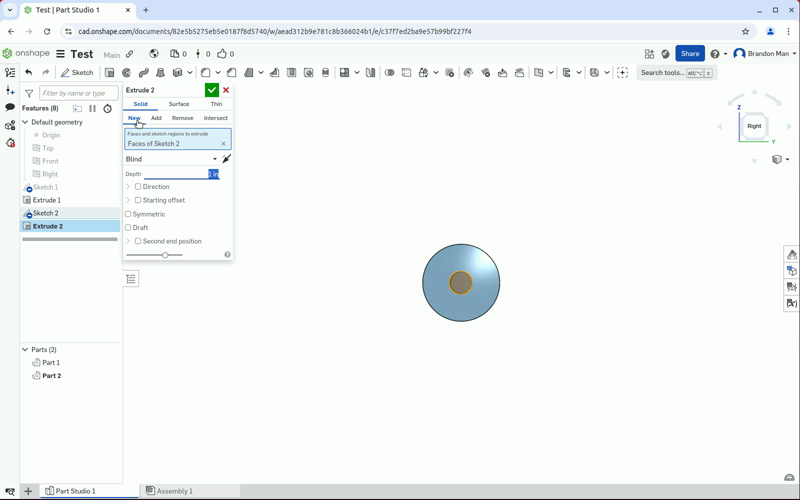
text(23.108)
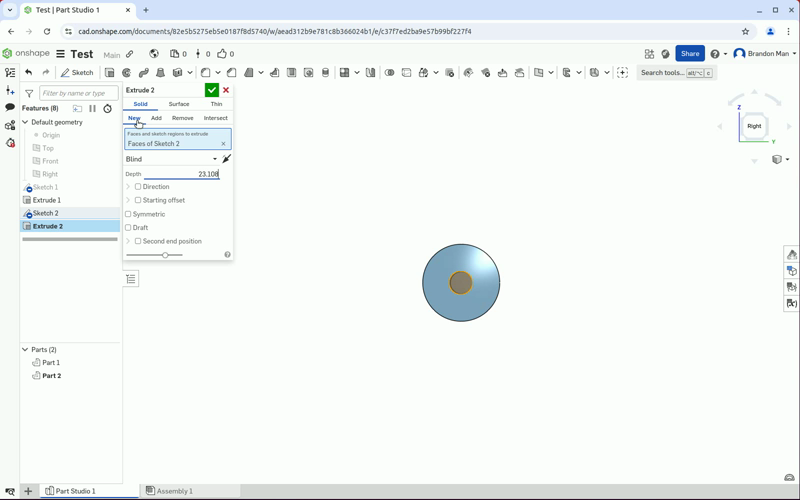
key(enter)
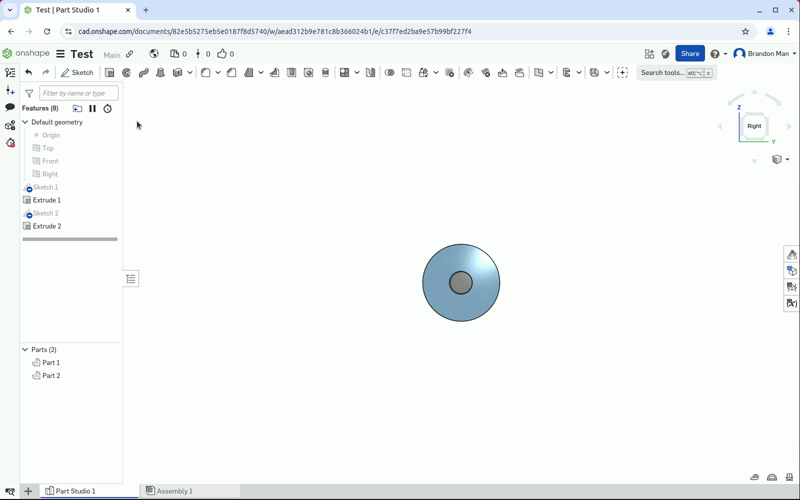
key(shift+h)
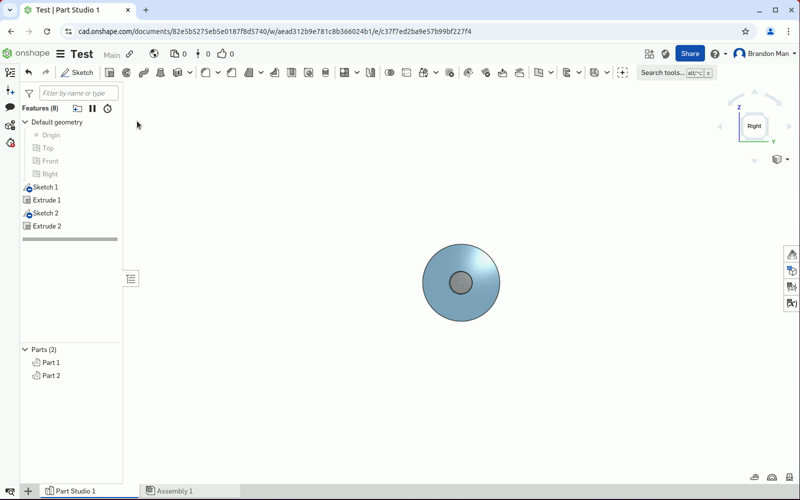
key(shift+h)
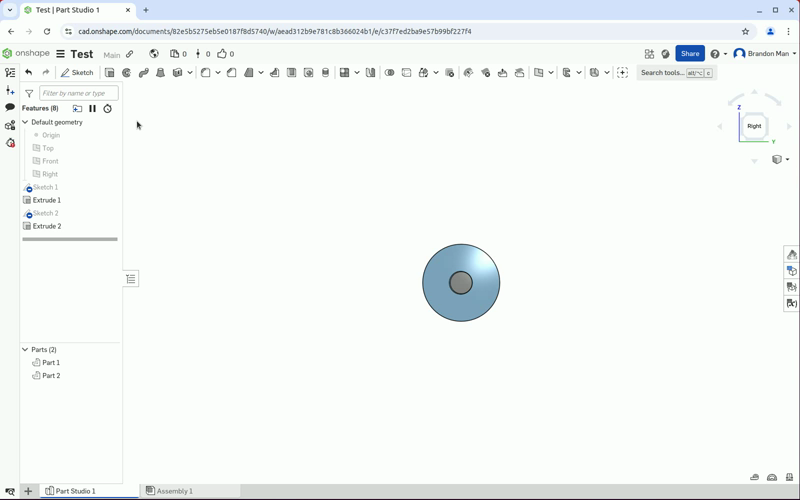
mouse_move(73, 189)
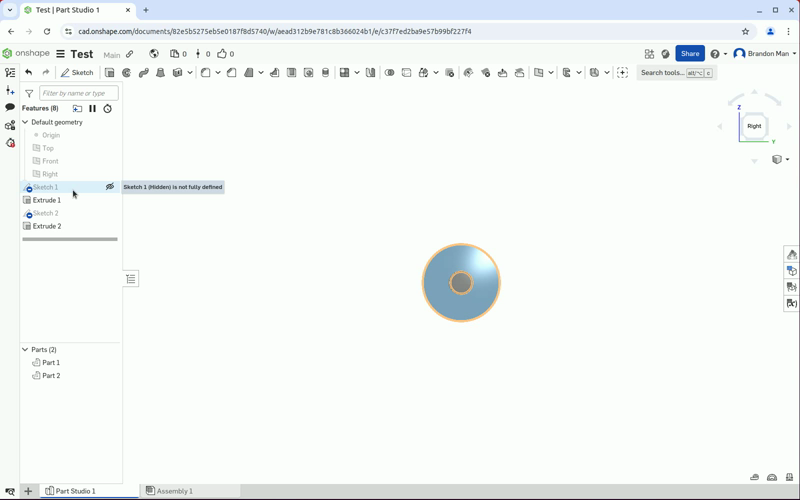
click(73, 189)
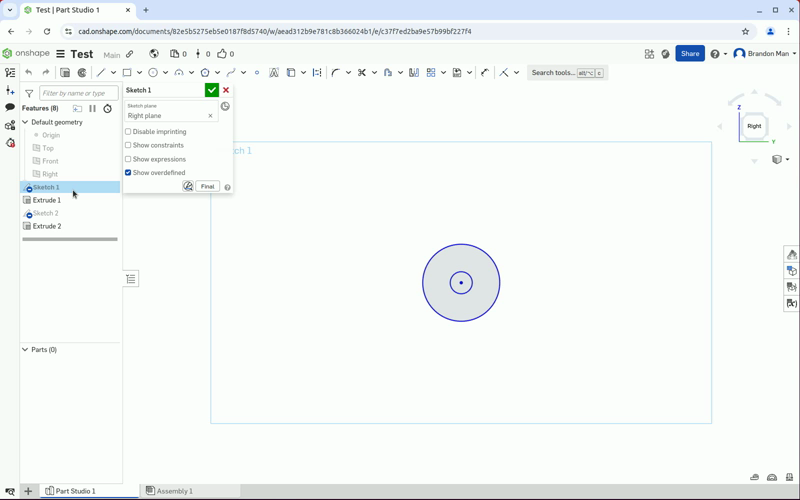
mouse_move(229, 92)
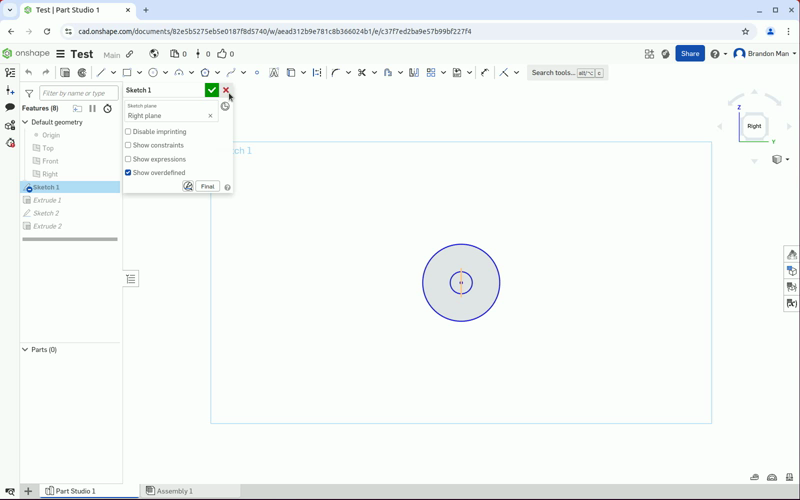
click(229, 92)
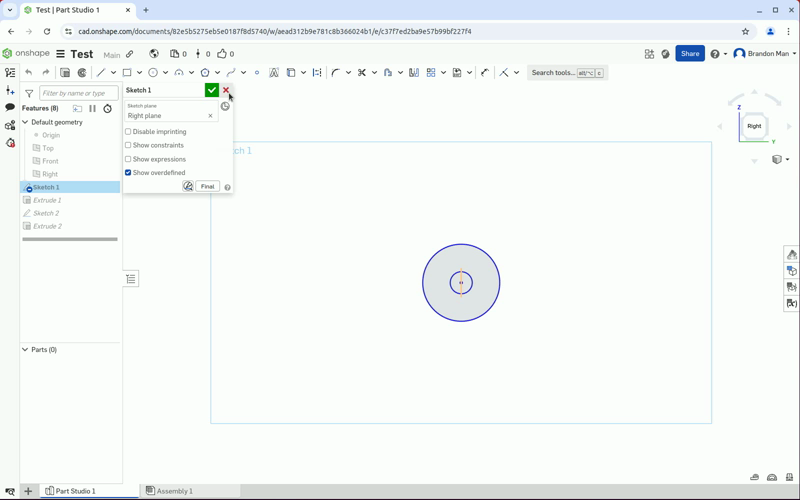
key(shift+s)
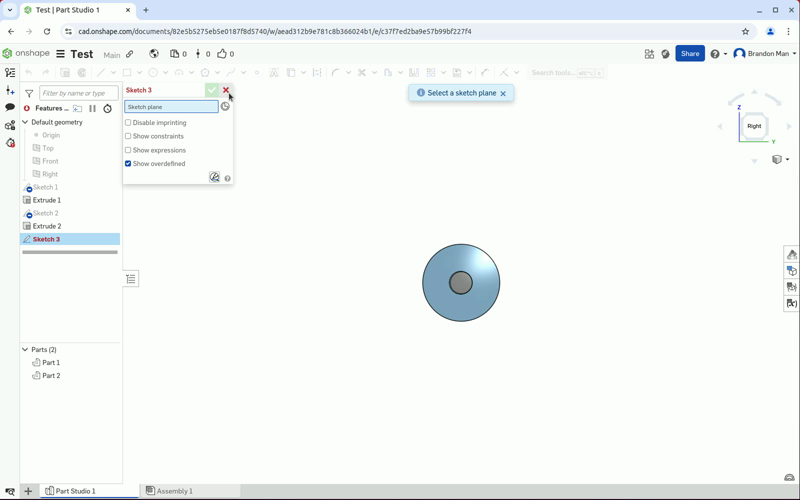
mouse_move(73, 176)
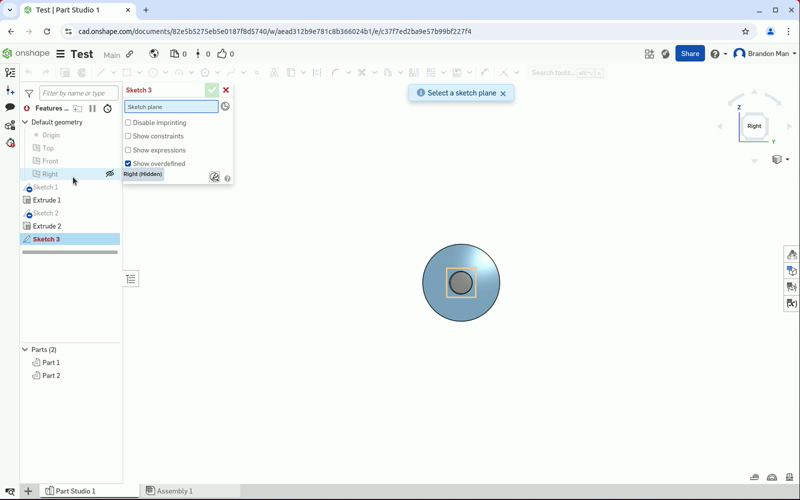
click(73, 176)
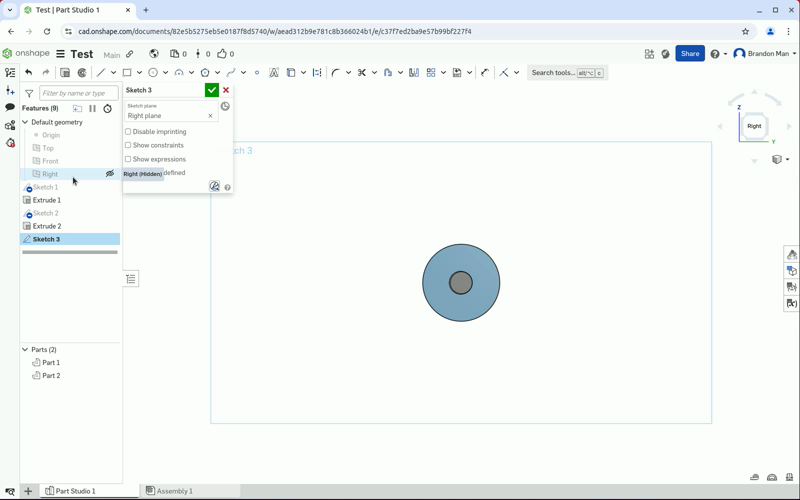
mouse_move(73, 352)
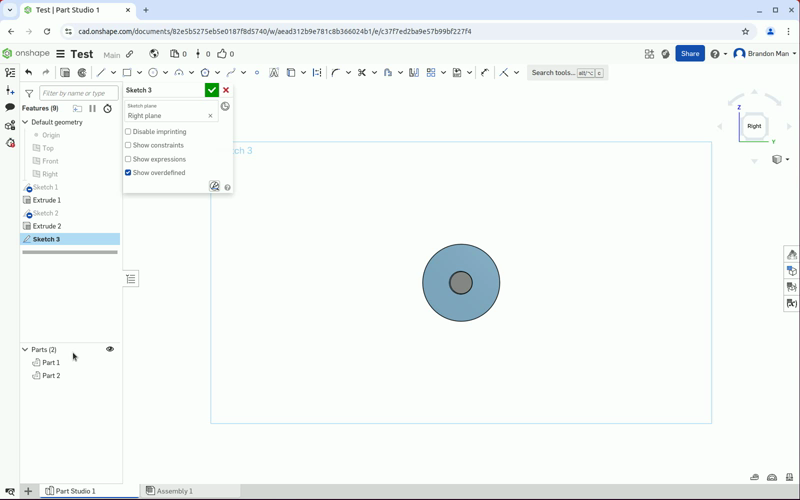
key(y)
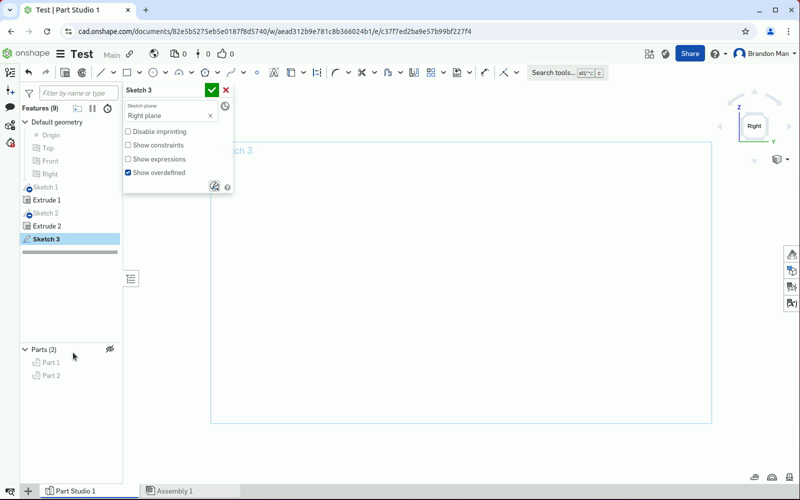
key(c)
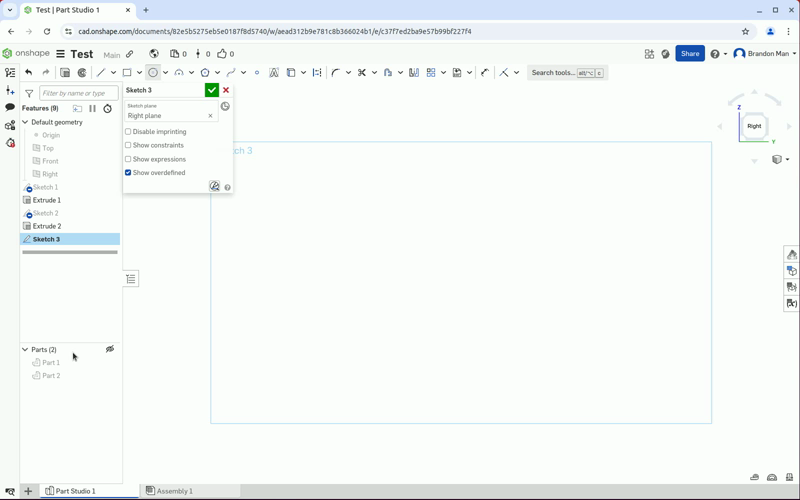
key_down(shift)
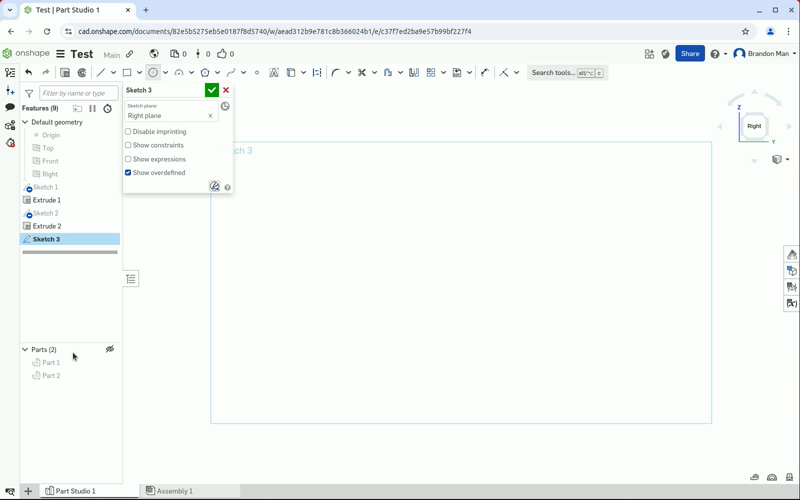
mouse_move(460, 282)
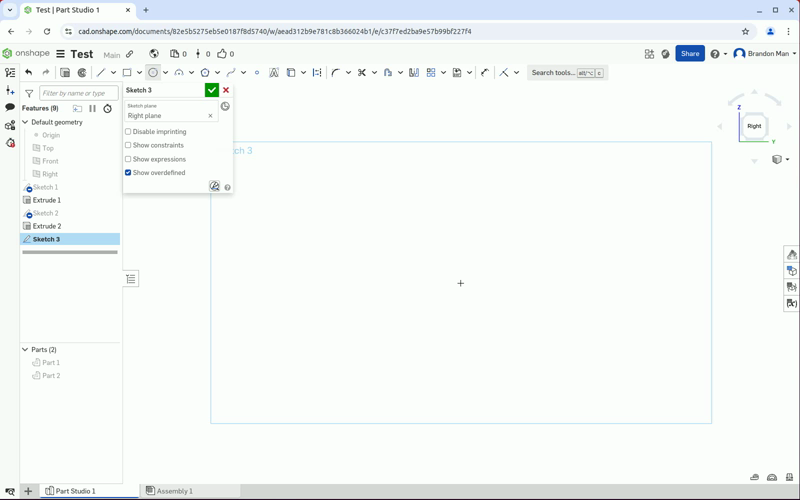
click(460, 282)
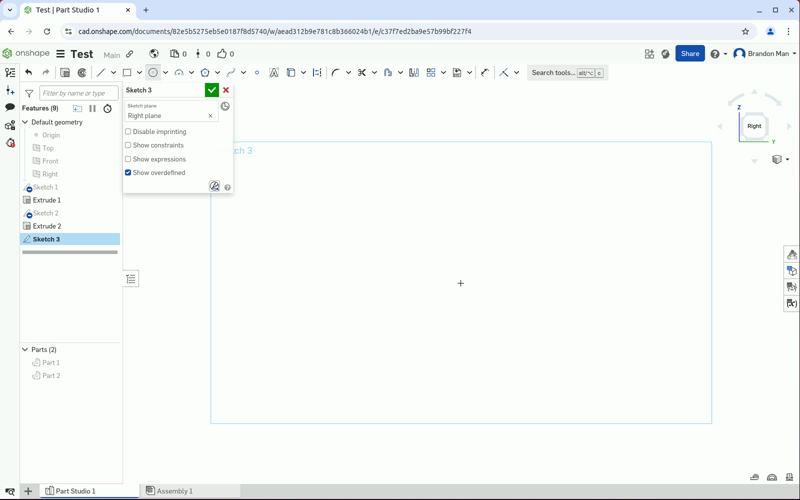
key_up(shift)
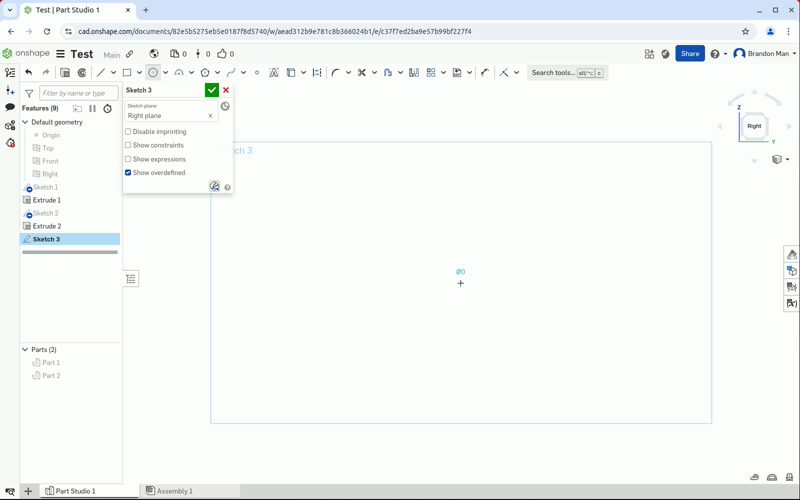
mouse_move(472, 282)
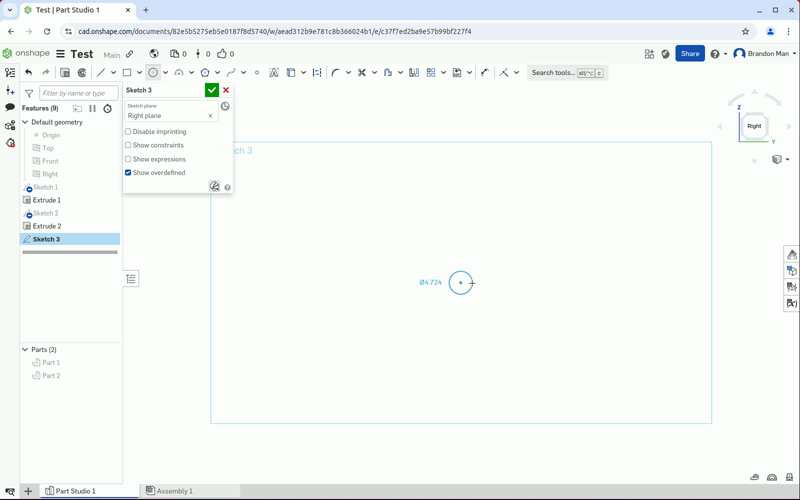
click(472, 282)
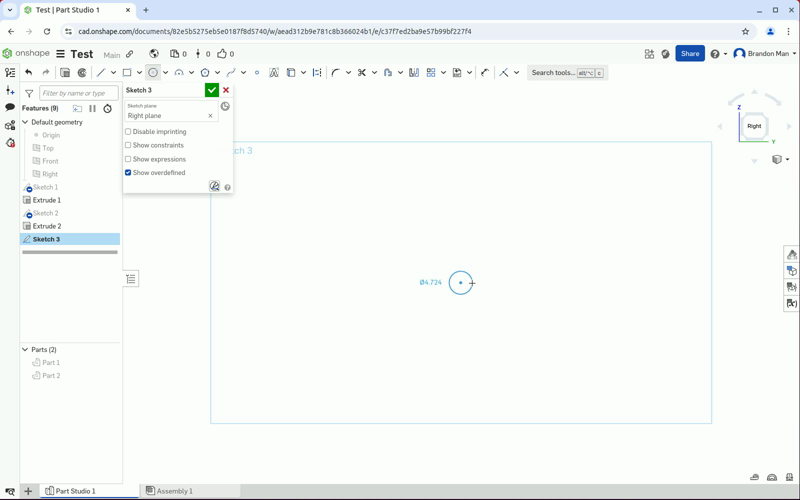
key(esc)
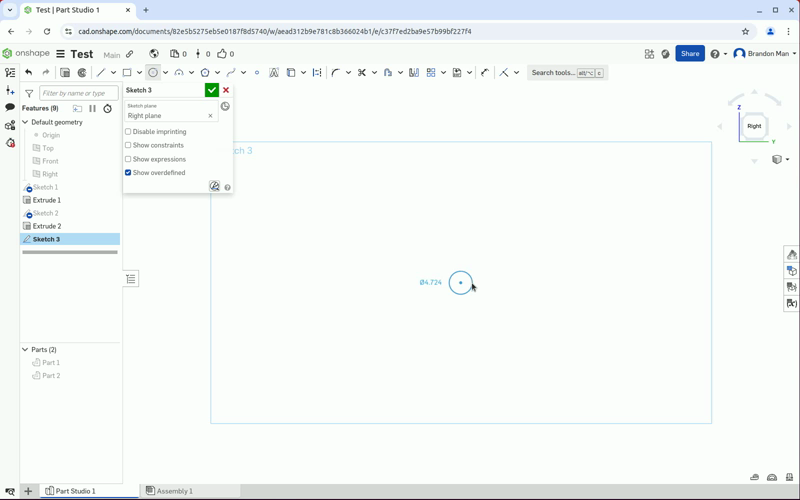
mouse_move(458, 291)
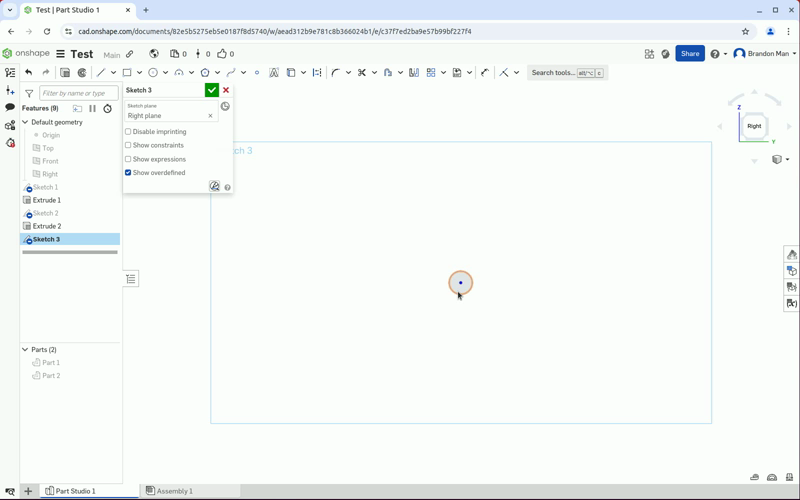
scroll(6)
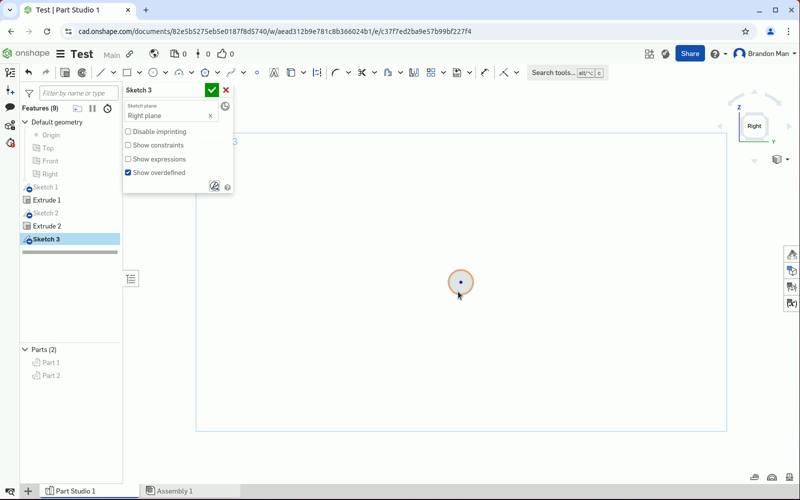
scroll(6)
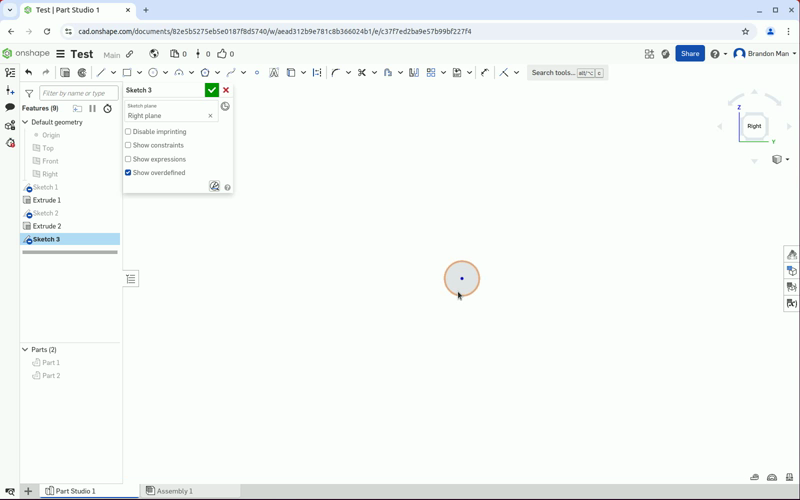
scroll(6)
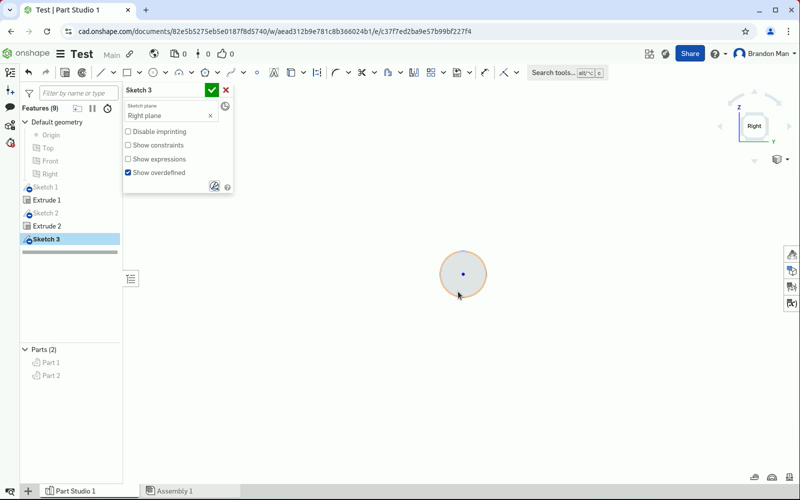
scroll(6)
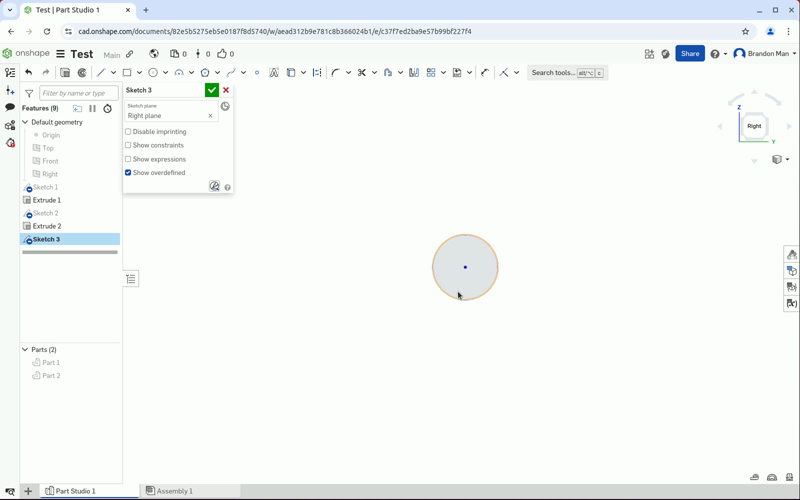
scroll(6)
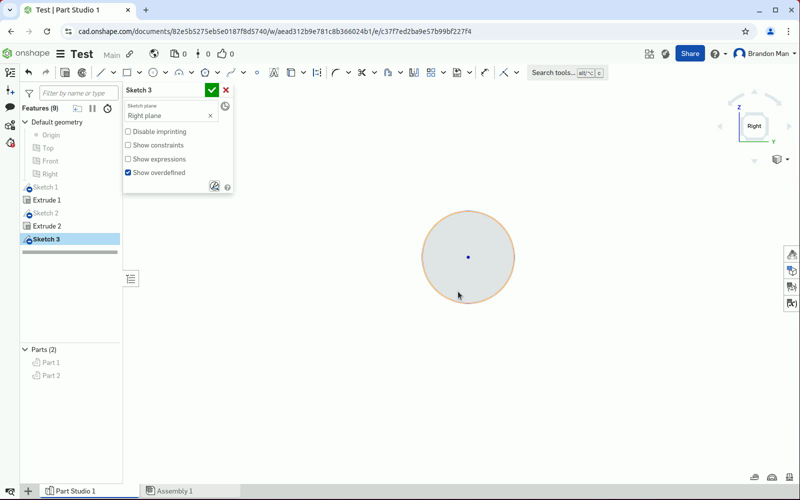
scroll(6)
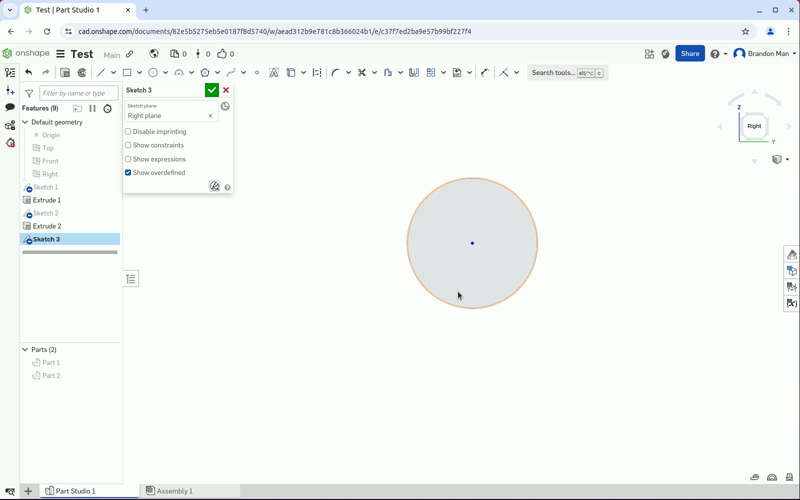
scroll(6)
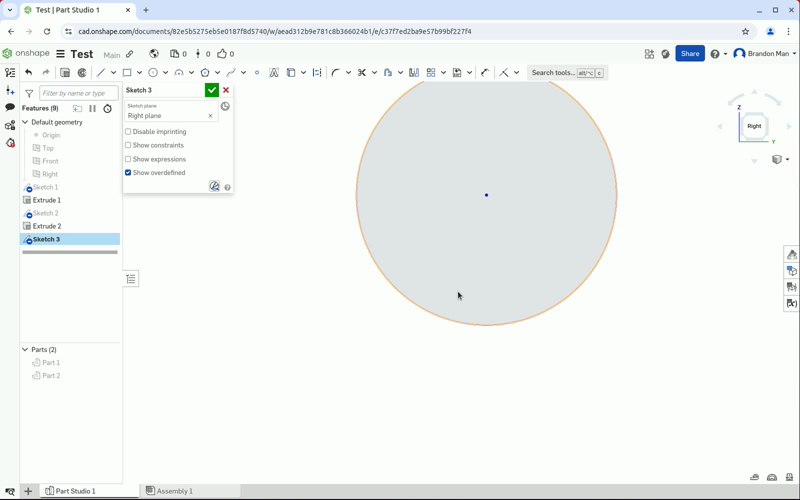
click(458, 291)
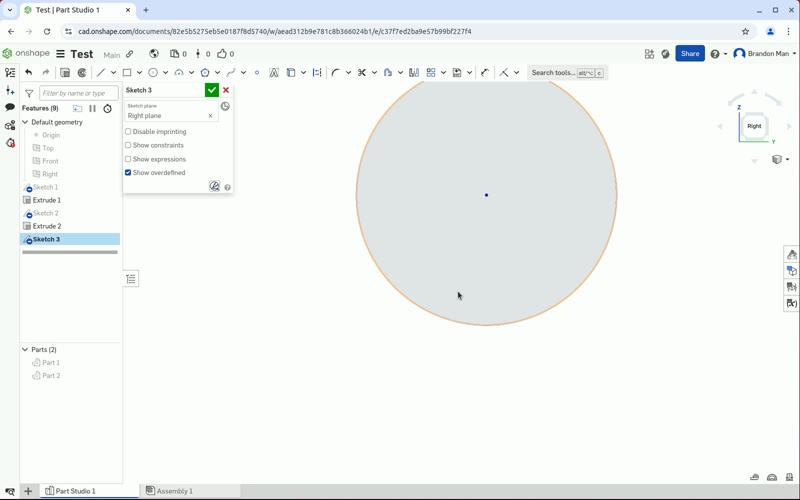
scroll(-6)
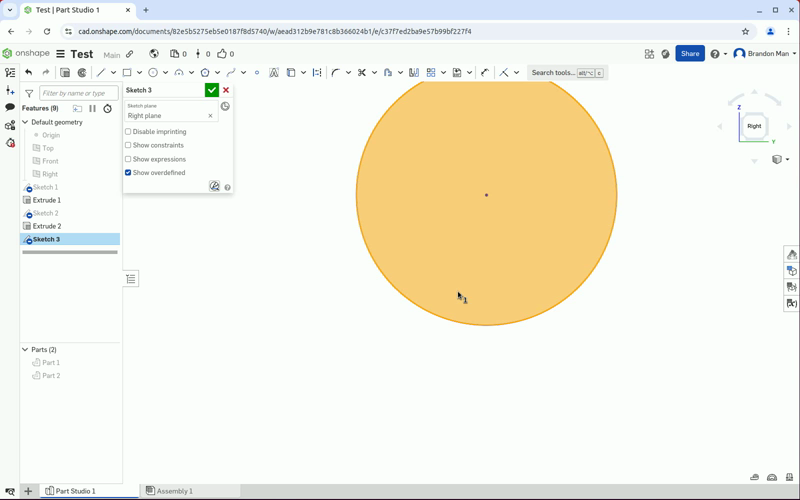
scroll(-6)
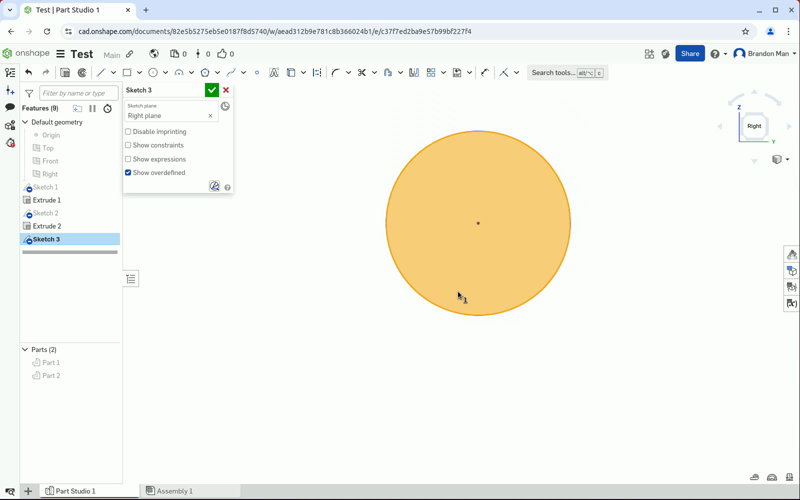
scroll(-6)
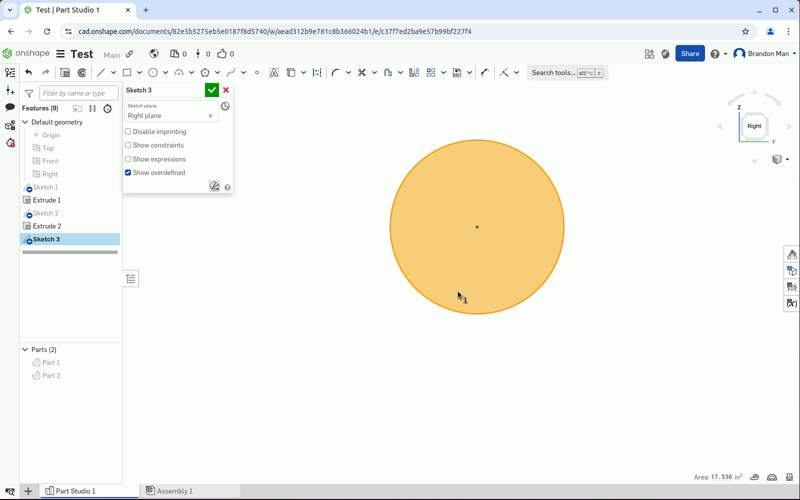
scroll(-6)
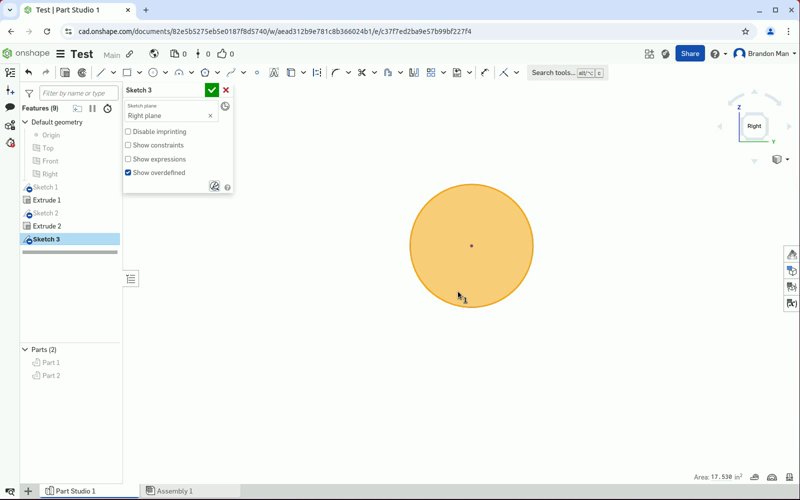
scroll(-6)
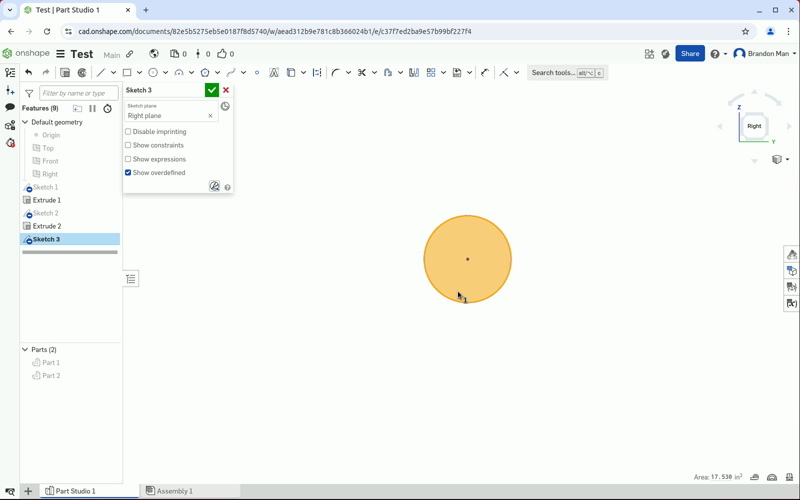
scroll(-6)
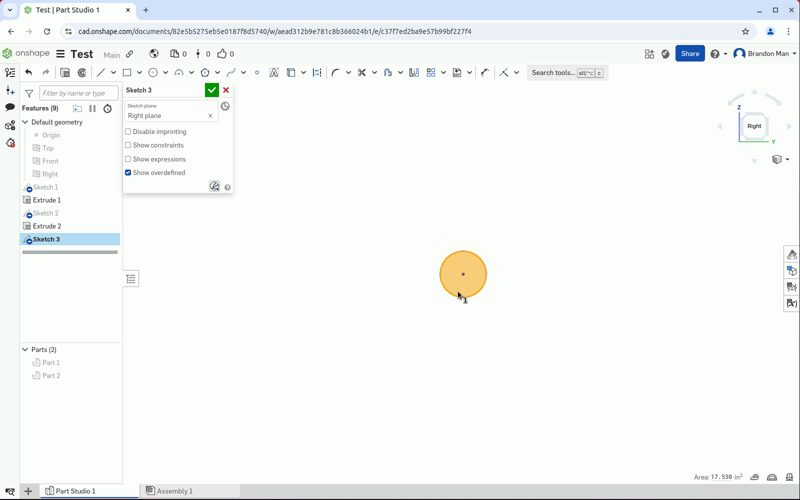
scroll(-6)
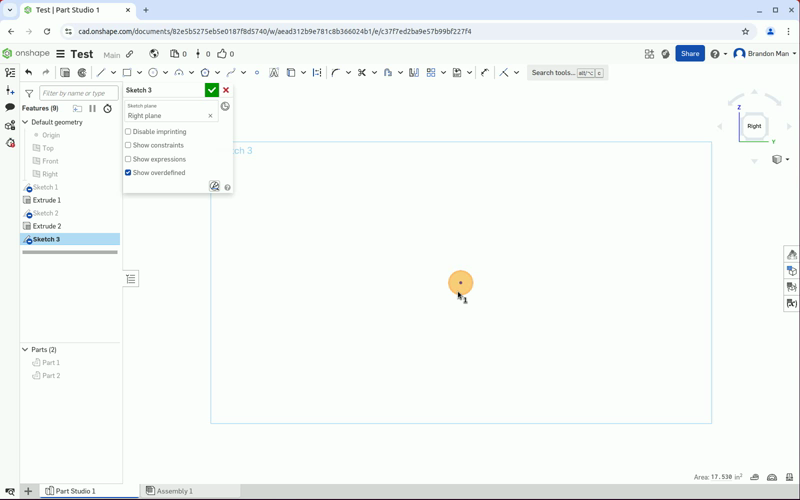
mouse_move(73, 352)
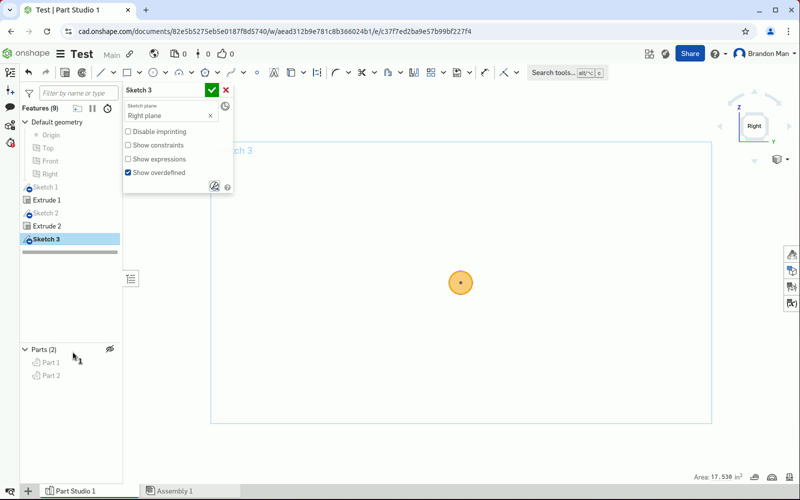
key(shift+y)
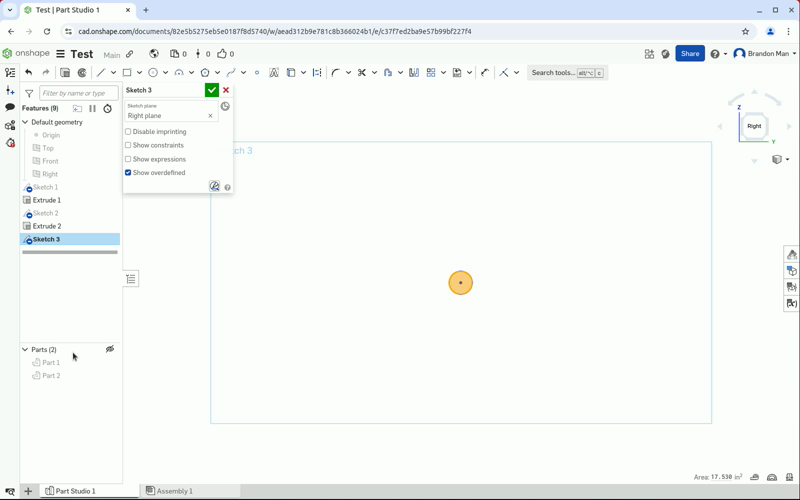
key(shift+e)
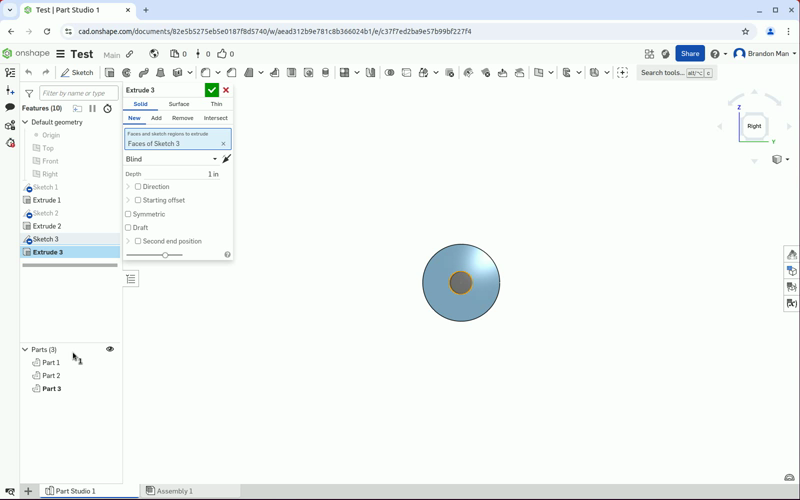
mouse_move(143, 106)
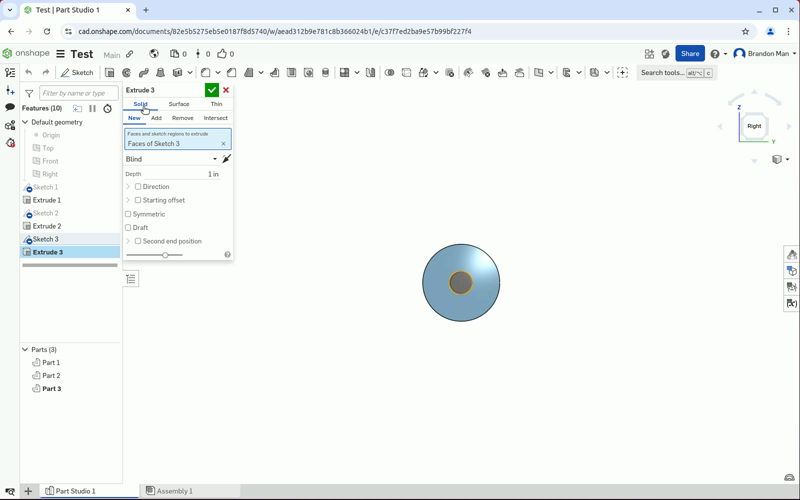
click(143, 106)
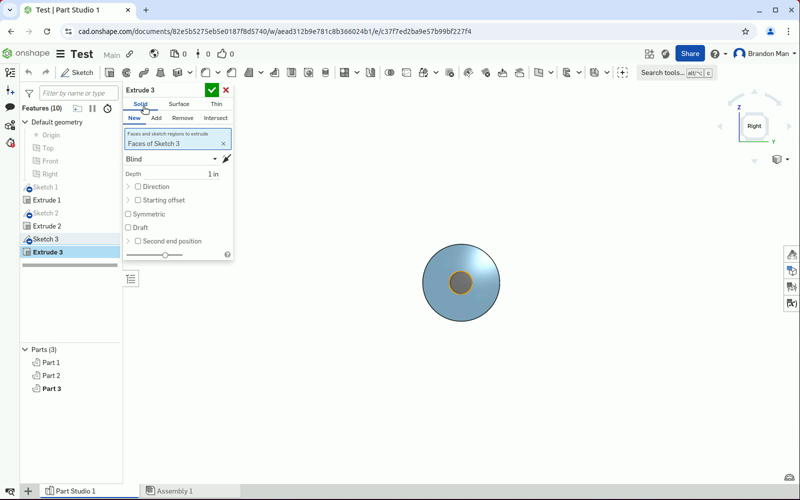
mouse_move(186, 120)
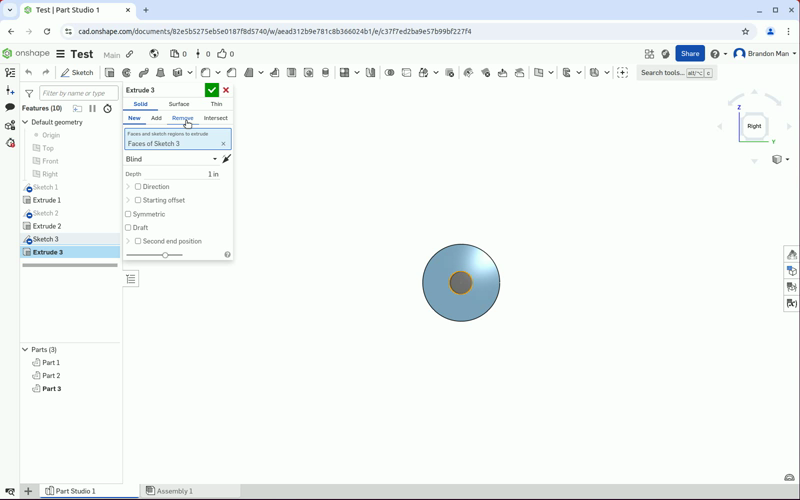
click(186, 120)
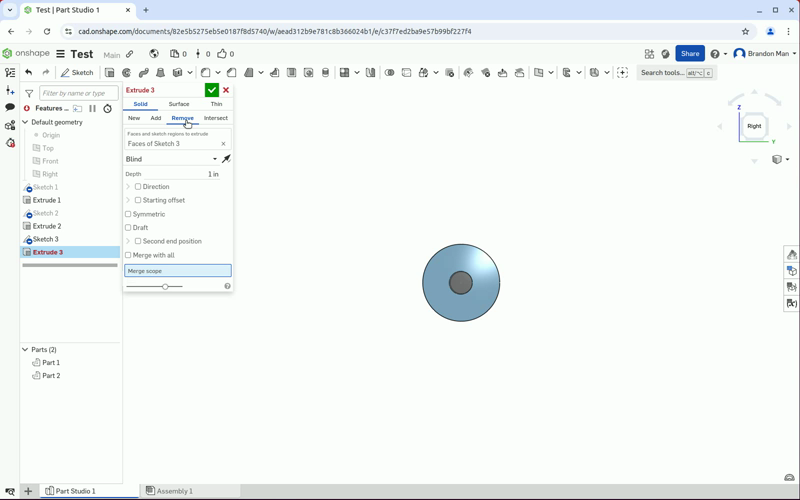
key(tab, 4)
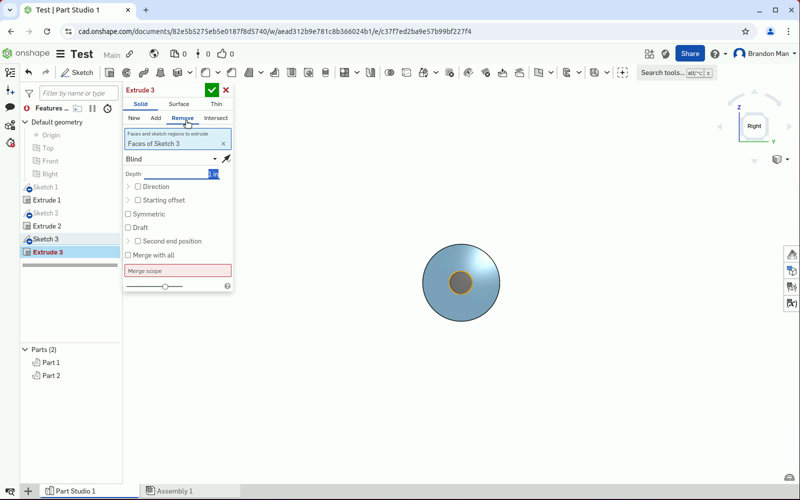
text(-15.405)
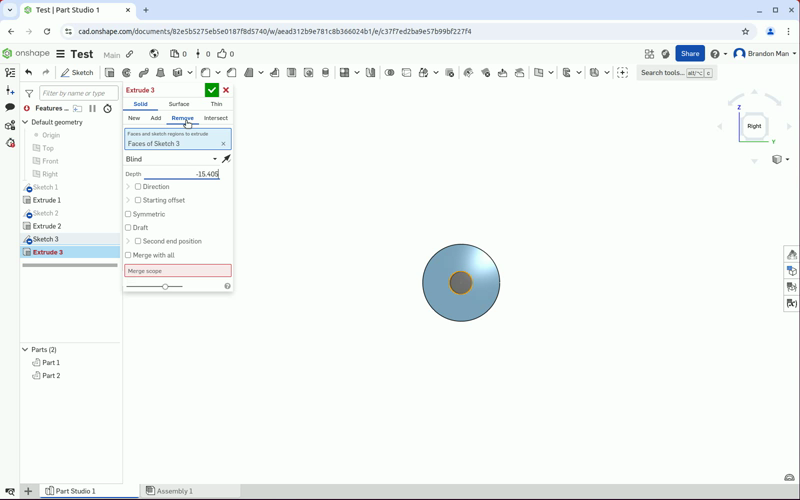
key(tab, 6)
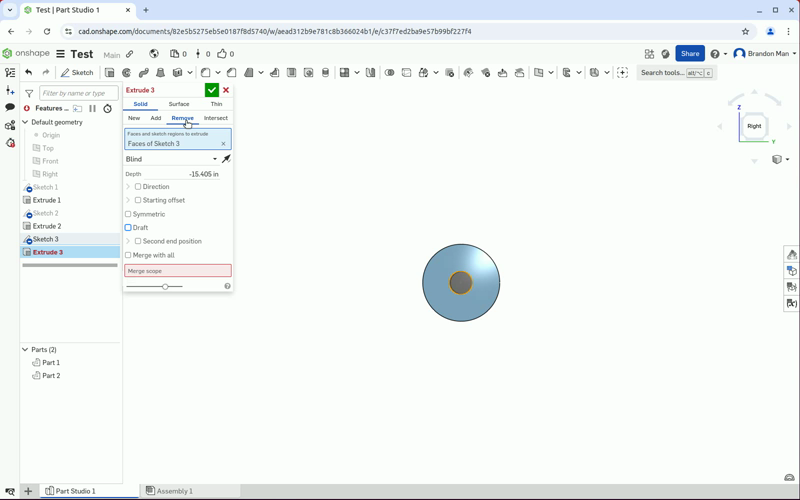
key(space)
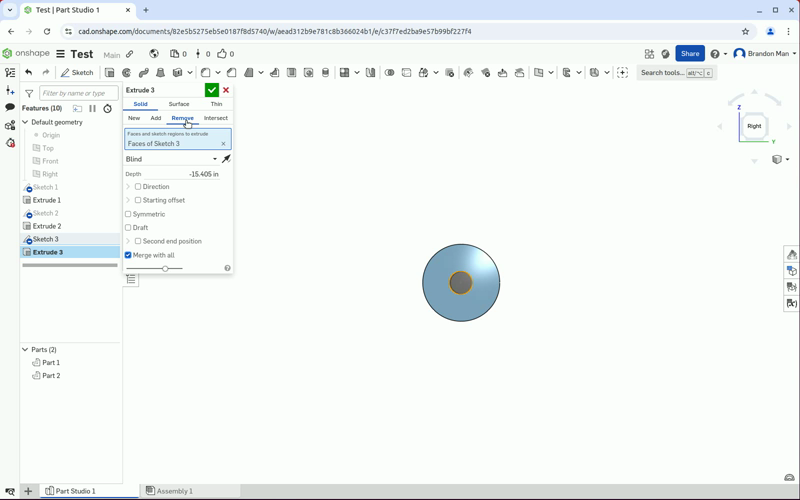
key(enter)
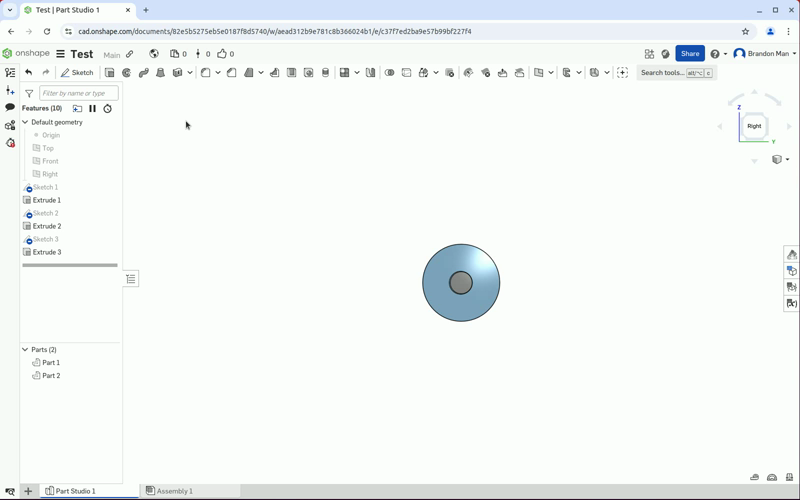
key(shift+h)
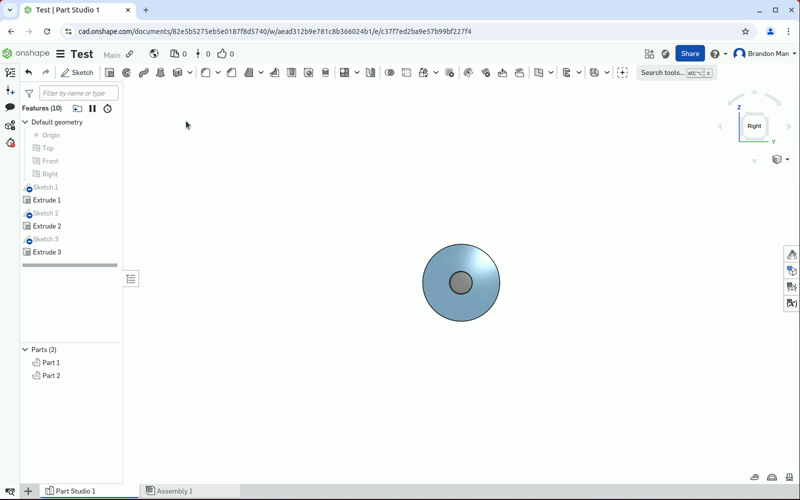
key(shift+h)
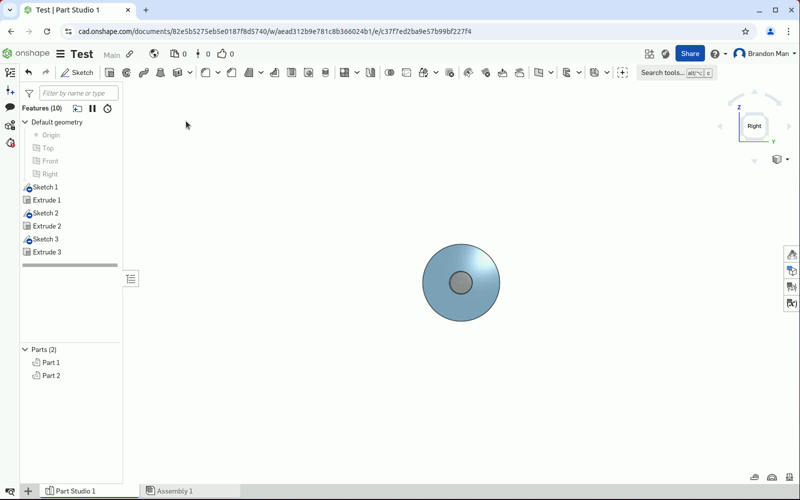
key(shift+7)
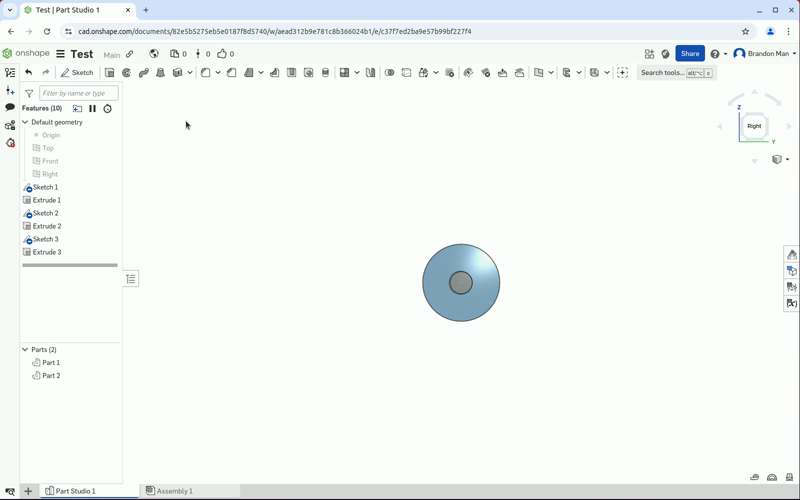
key(right, 2)
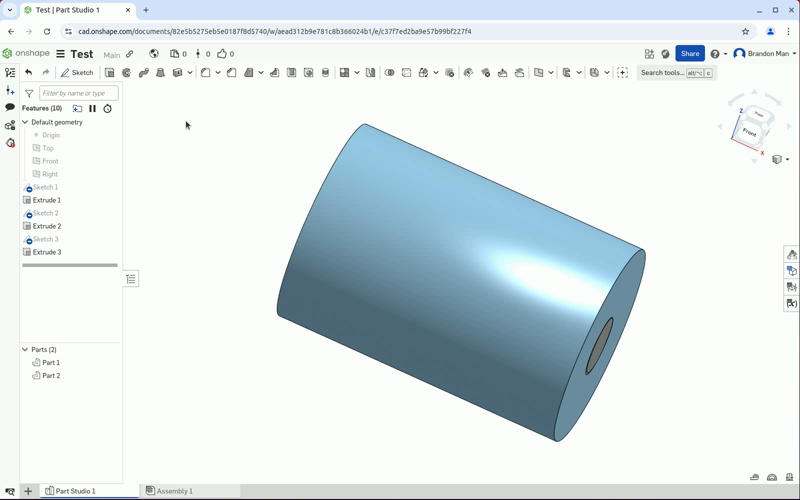
key(down, 2)
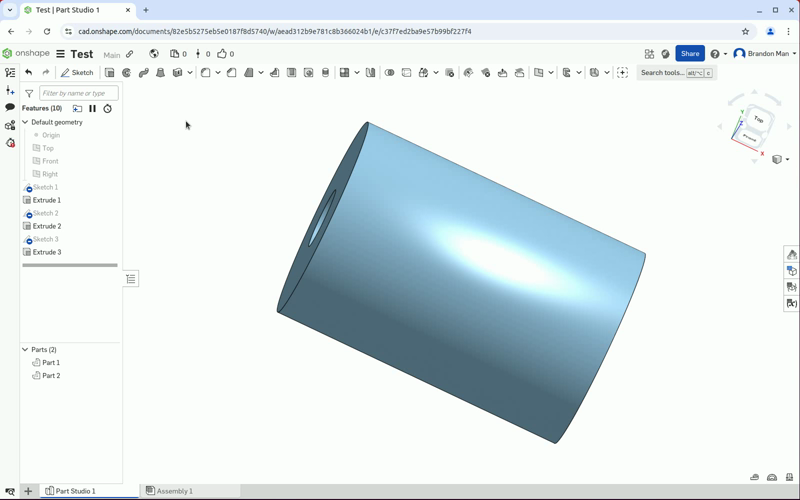
key(up, 2)
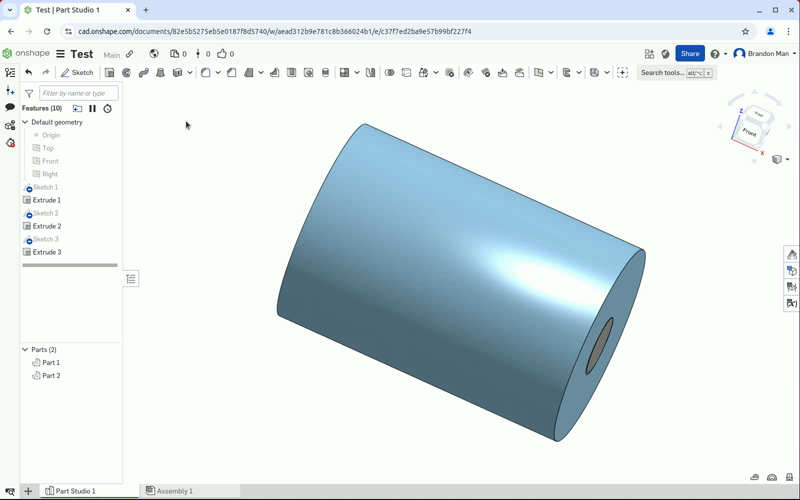
key(left, 2)
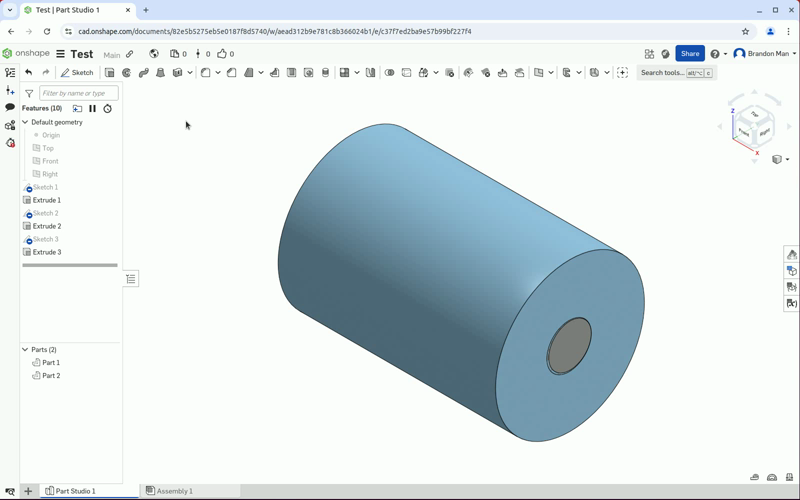
mouse_move(73, 189)
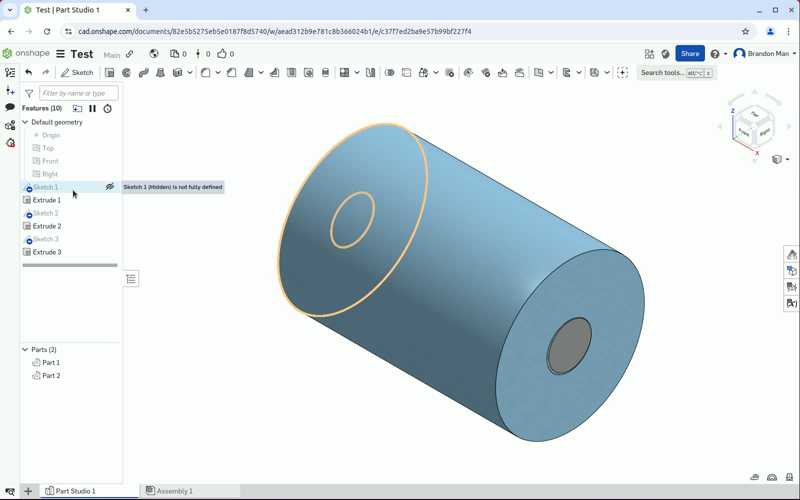
click(73, 189)